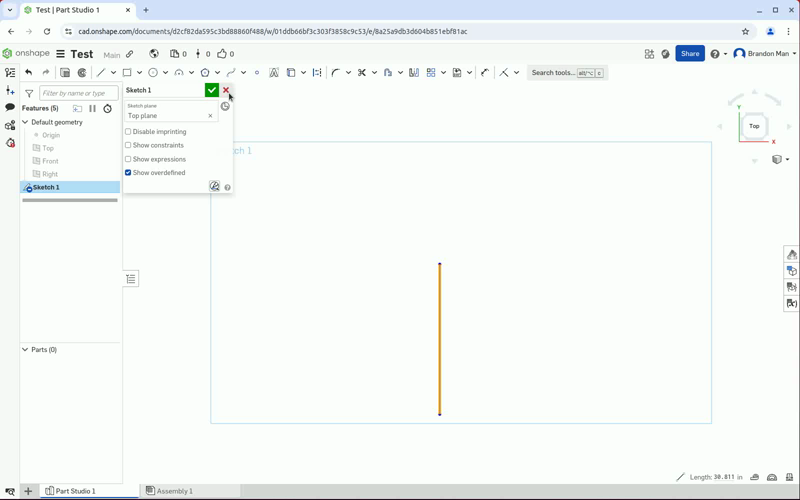
key(shift+h)
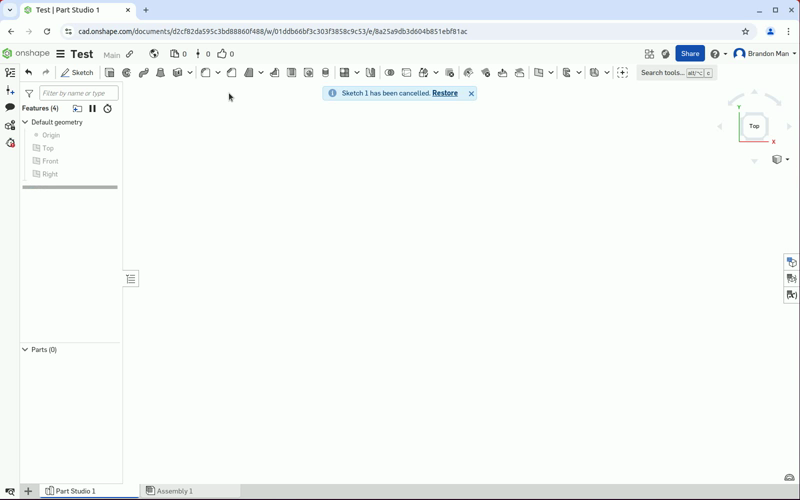
mouse_move(73, 352)
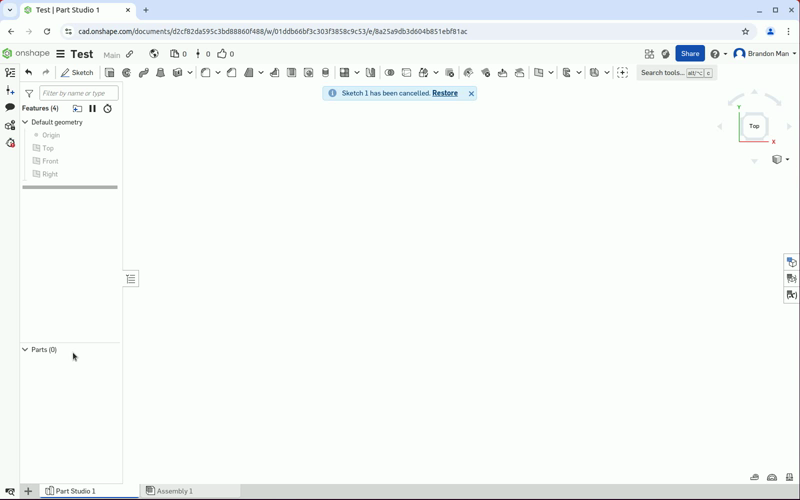
key(y)
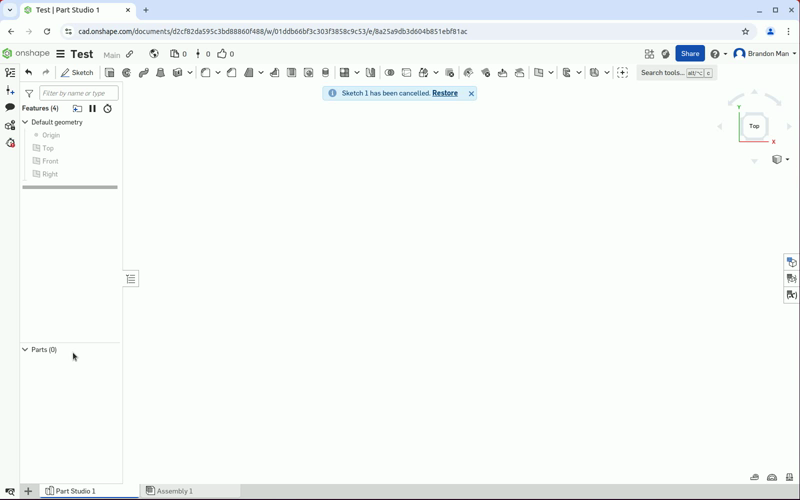
key(shift+p)
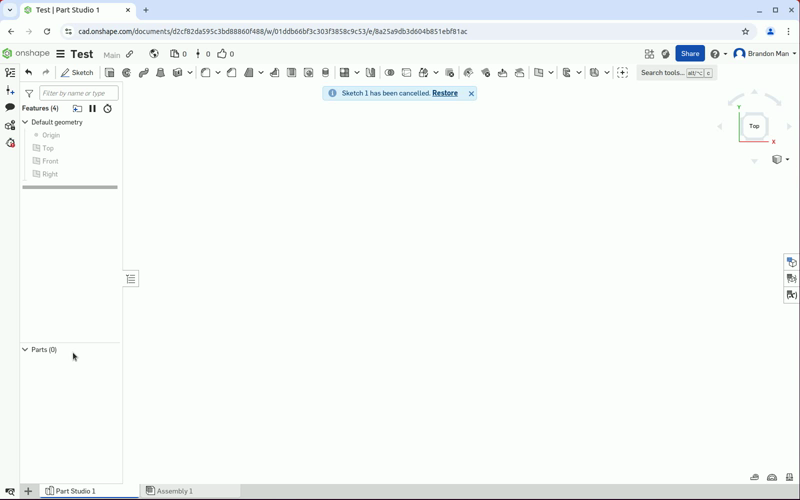
key(space)
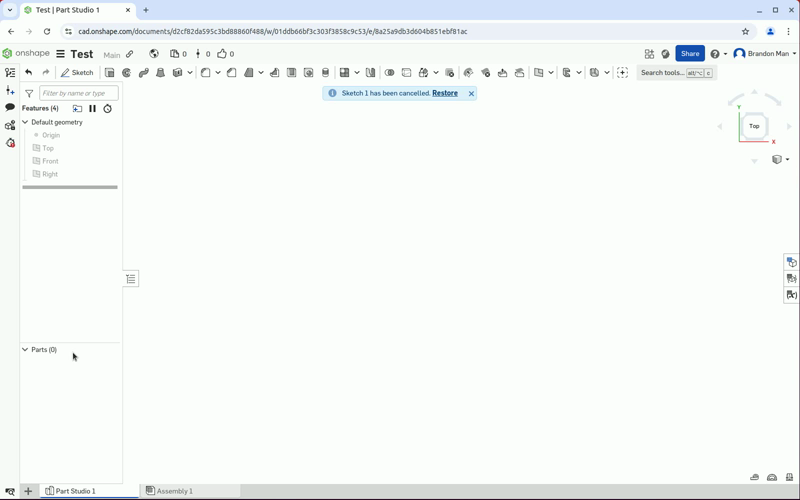
key_down(shift)
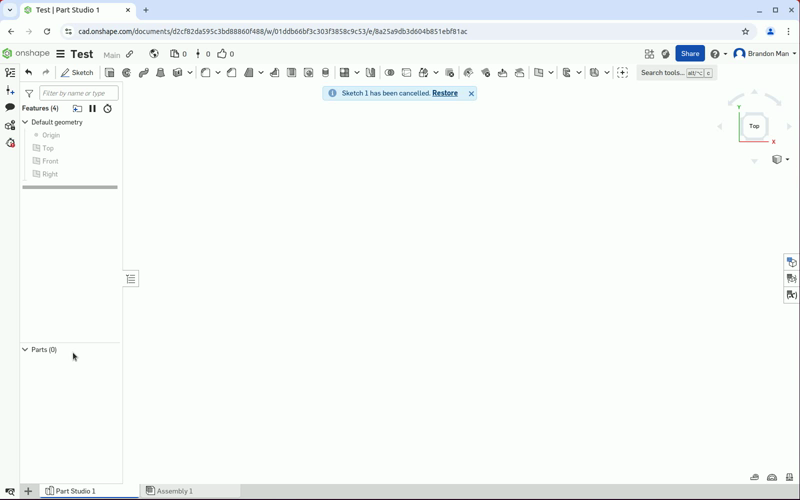
key(up)
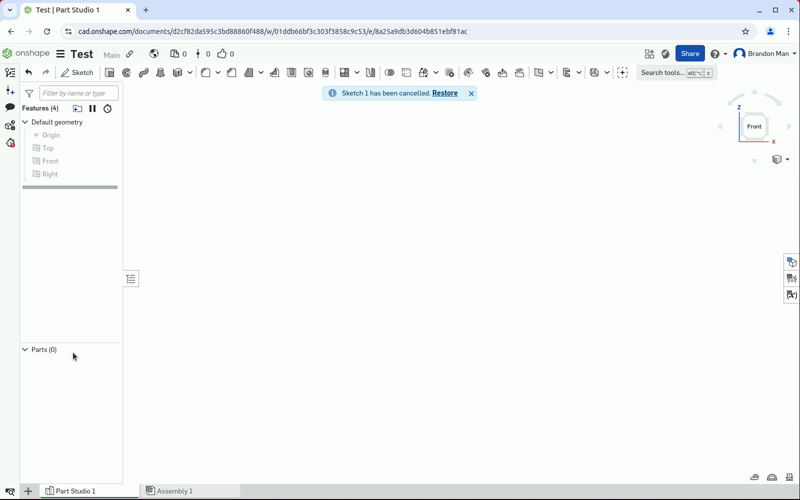
key_up(shift)
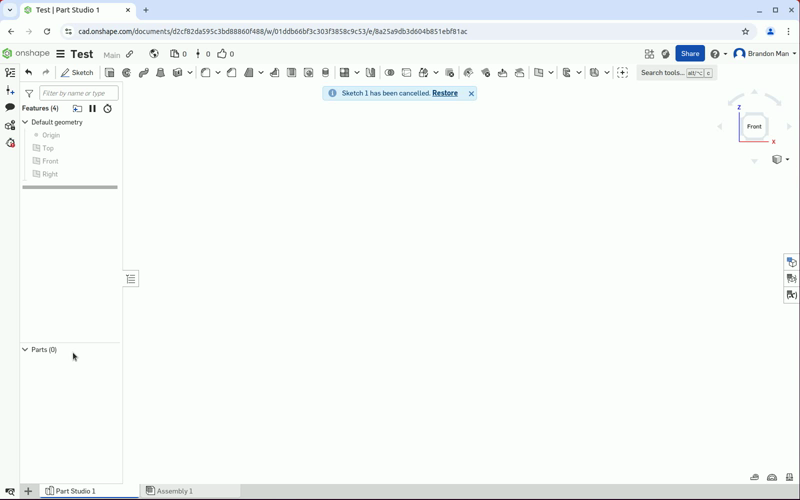
key(space)
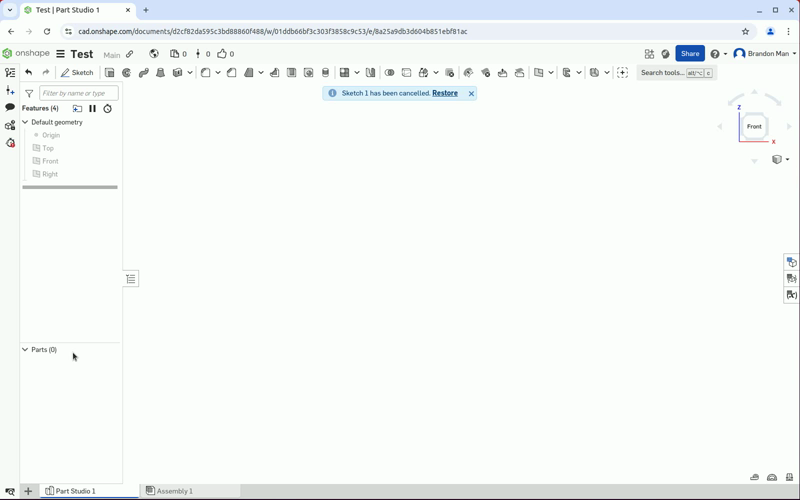
key_down(shift)
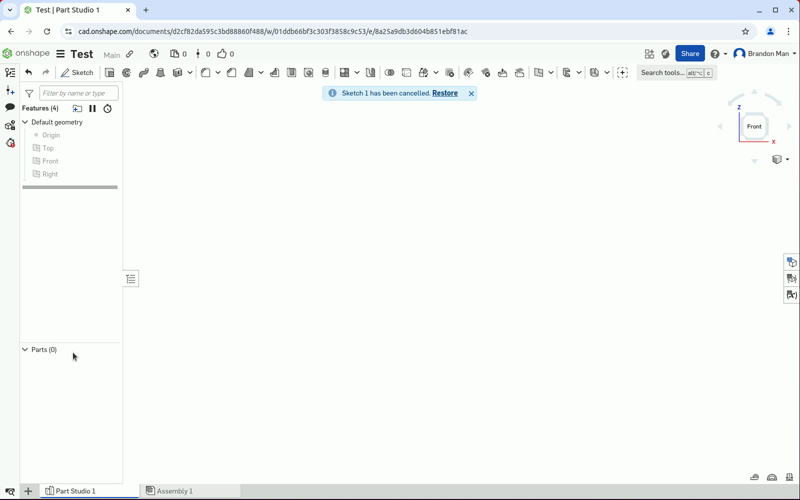
key(left)
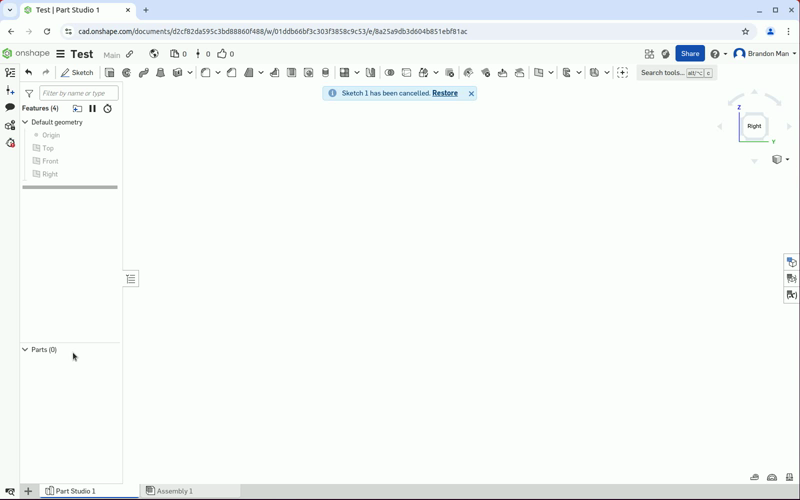
key_up(shift)
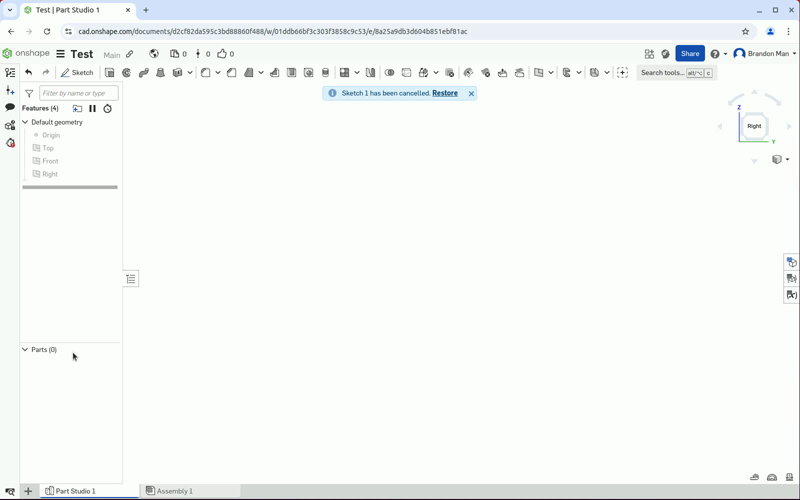
mouse_move(73, 352)
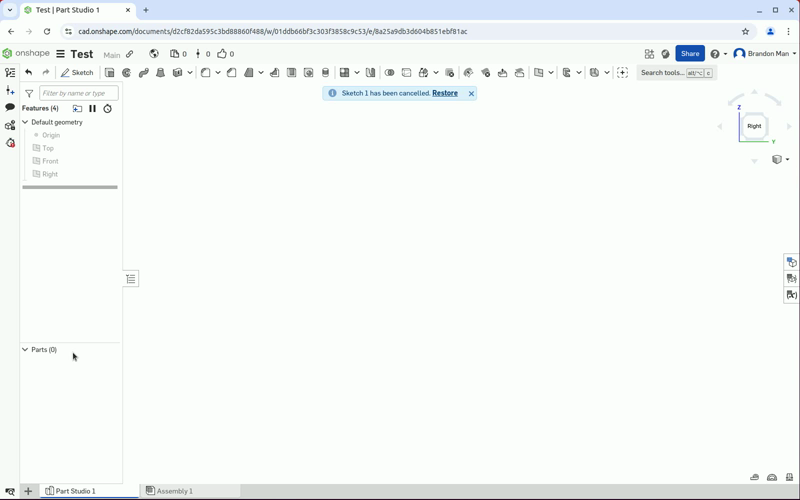
key(shift+y)
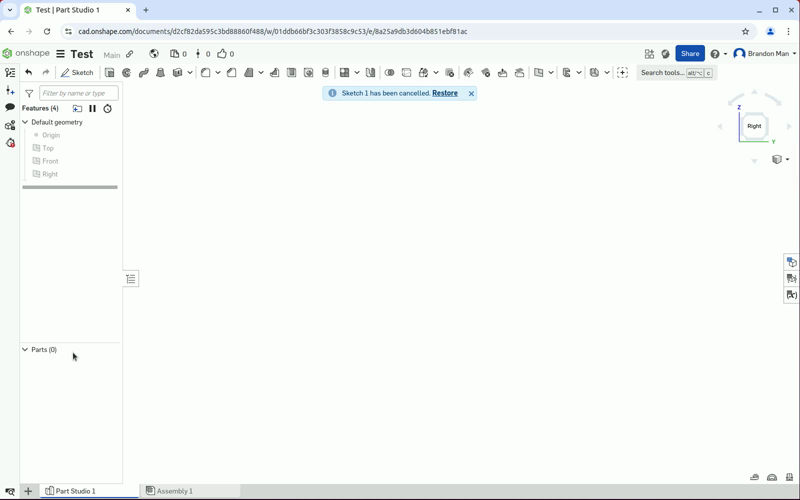
key(shift+s)
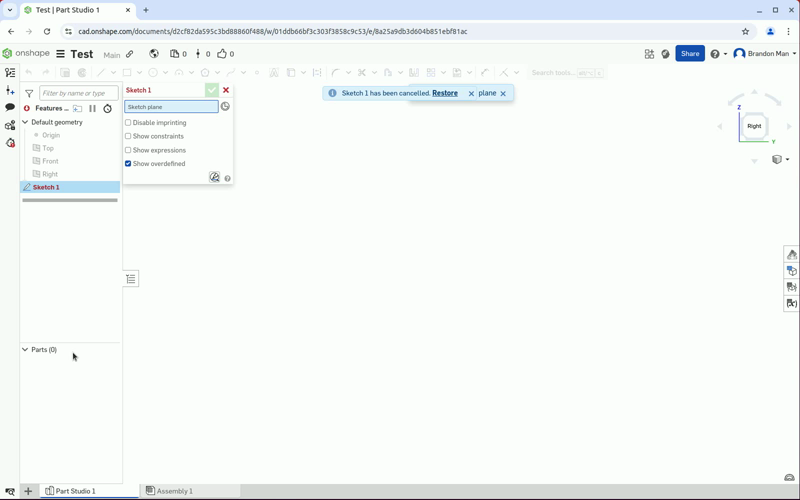
mouse_move(73, 176)
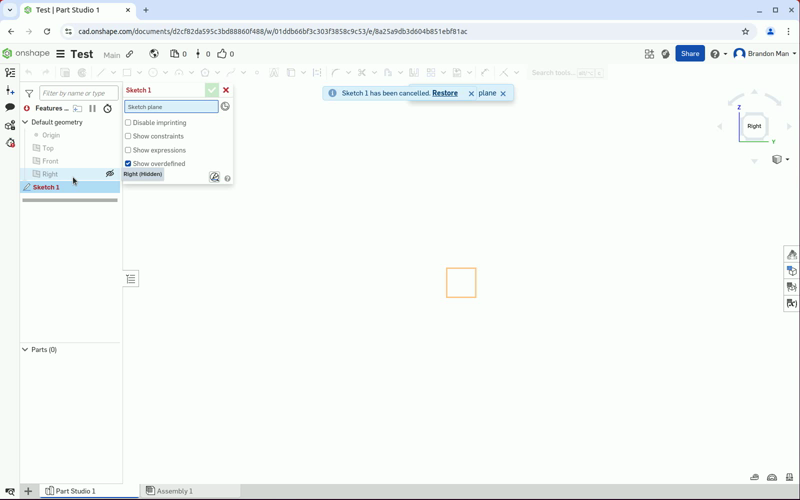
click(73, 176)
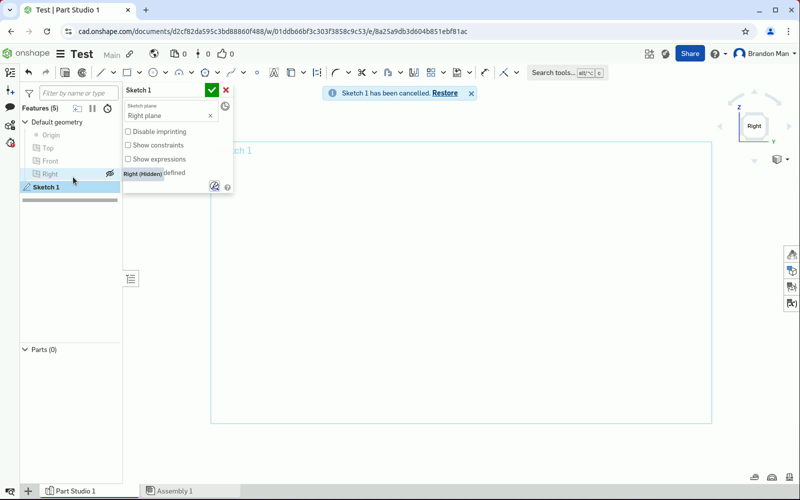
mouse_move(73, 352)
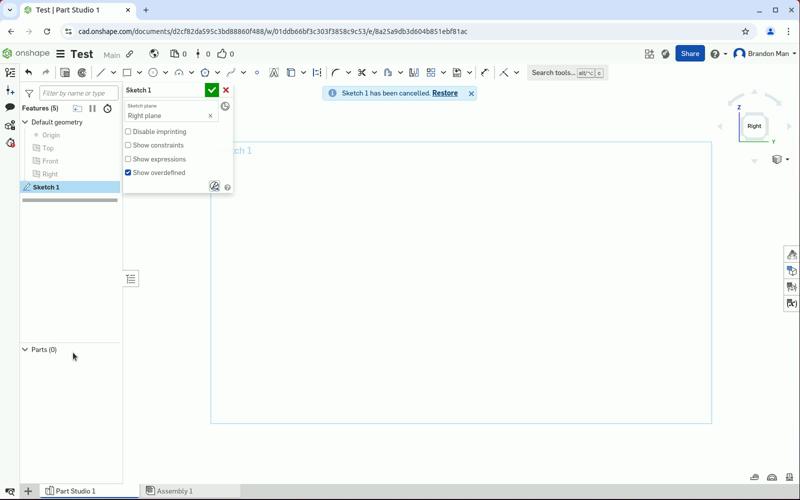
key(y)
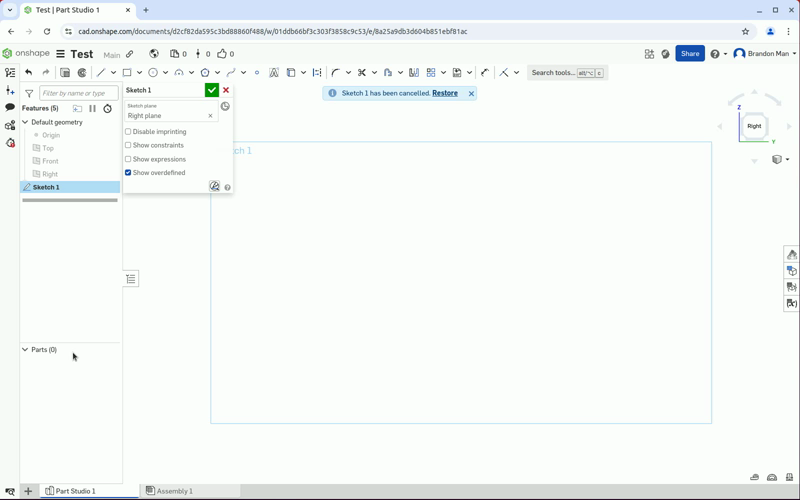
key(l)
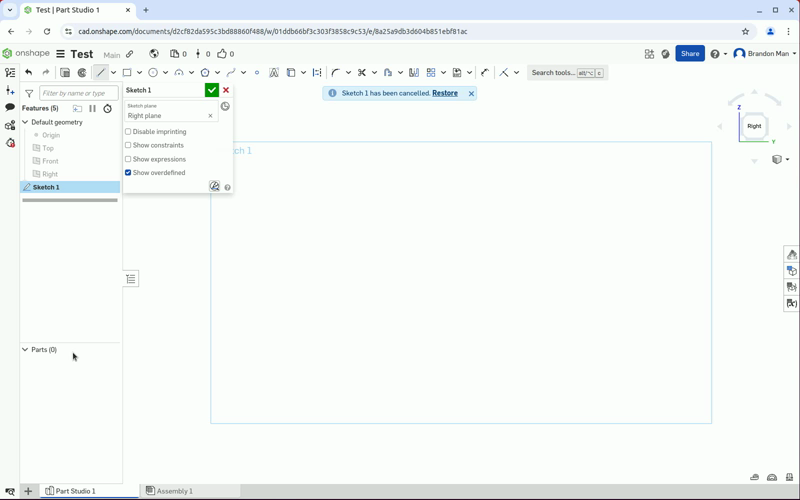
key_down(shift)
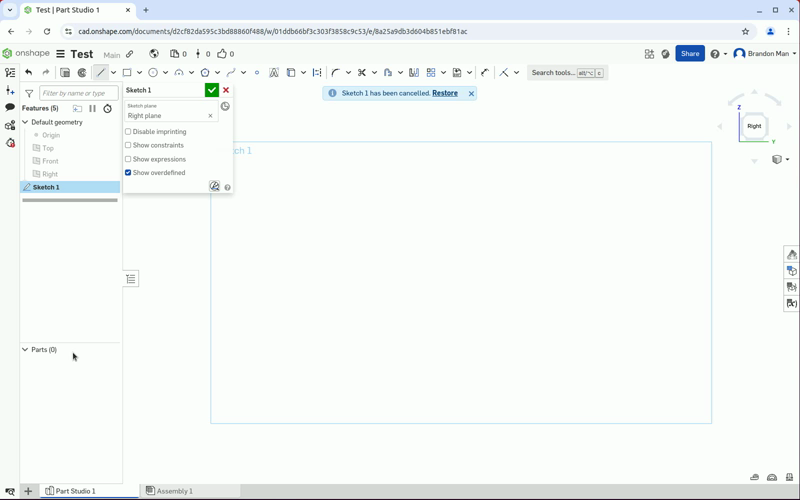
mouse_move(348, 282)
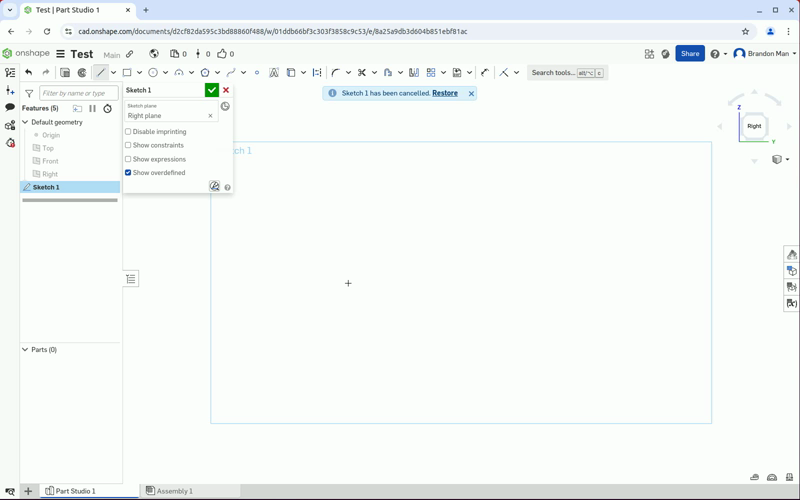
click(348, 282)
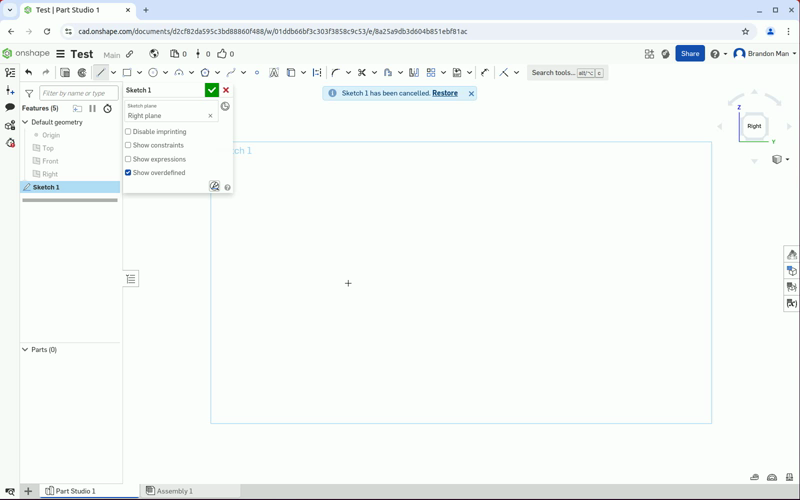
key_up(shift)
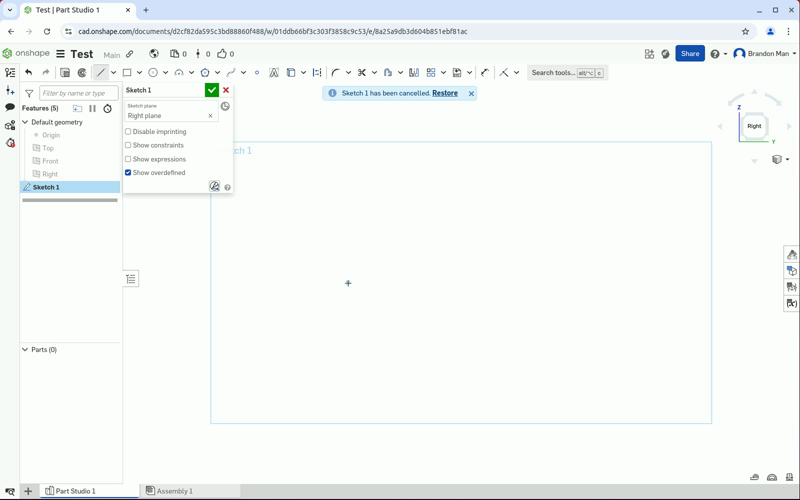
key_down(shift)
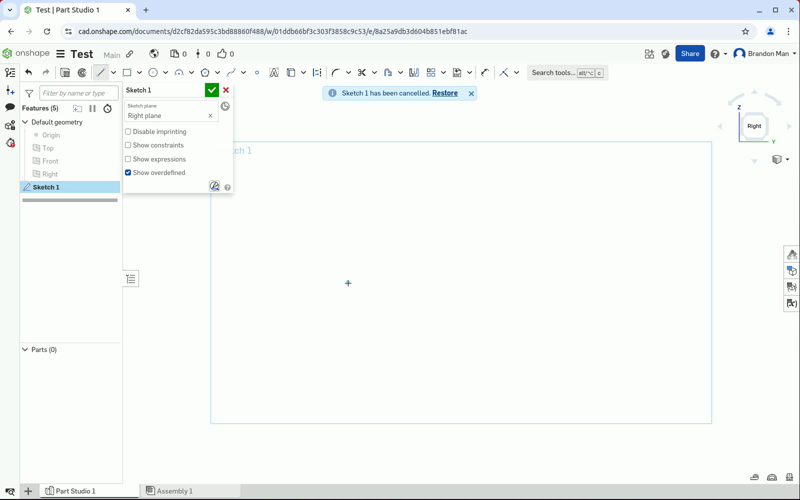
mouse_move(572, 282)
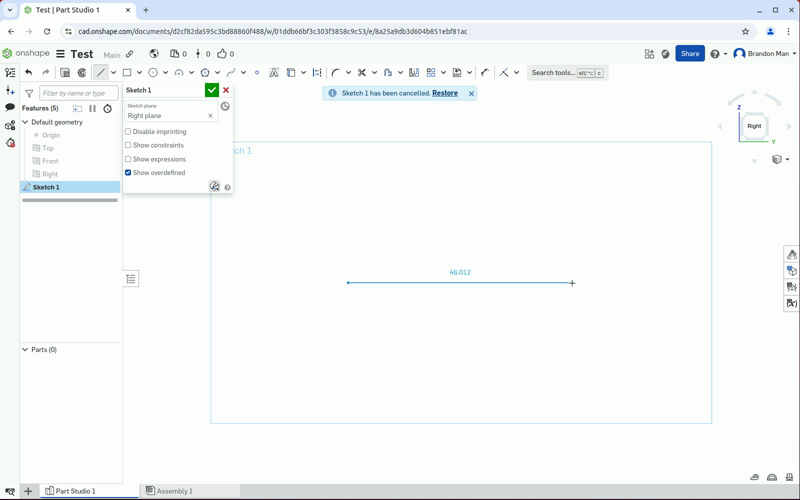
click(572, 282)
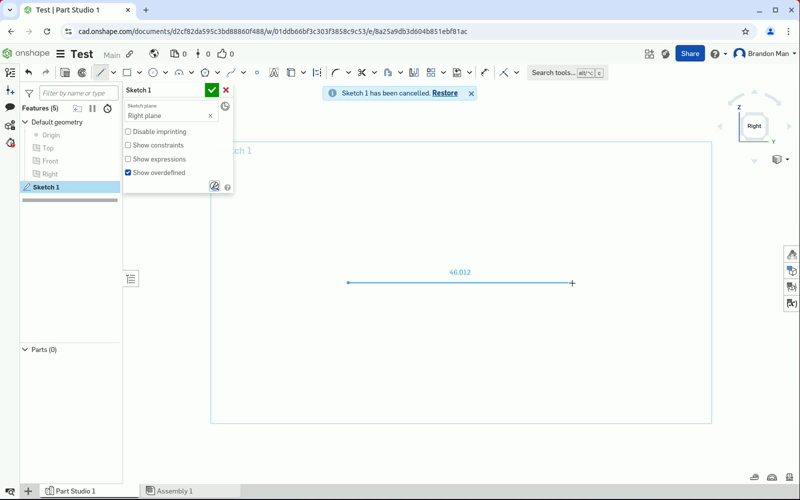
key_up(shift)
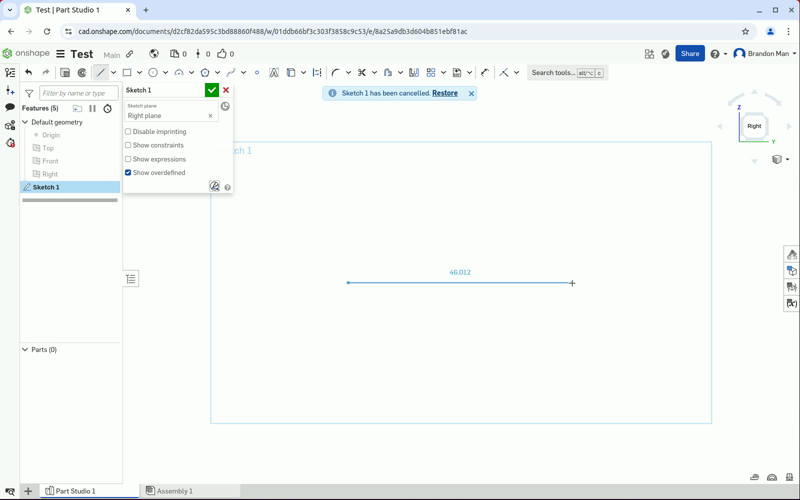
key_down(shift)
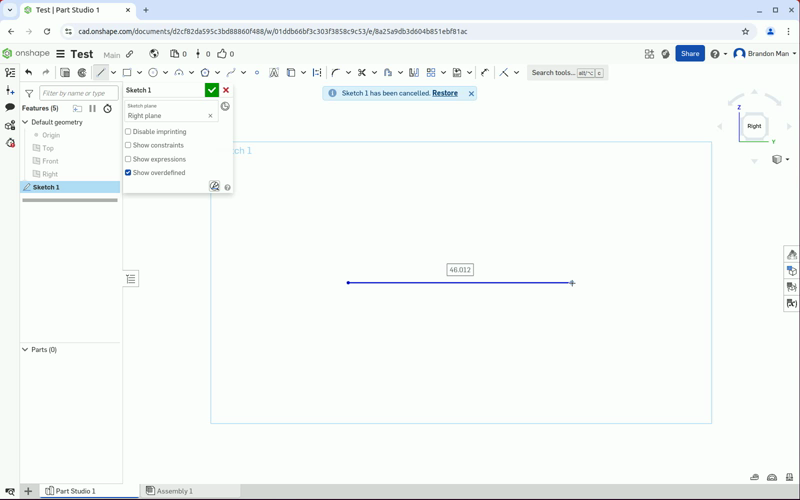
mouse_move(589, 282)
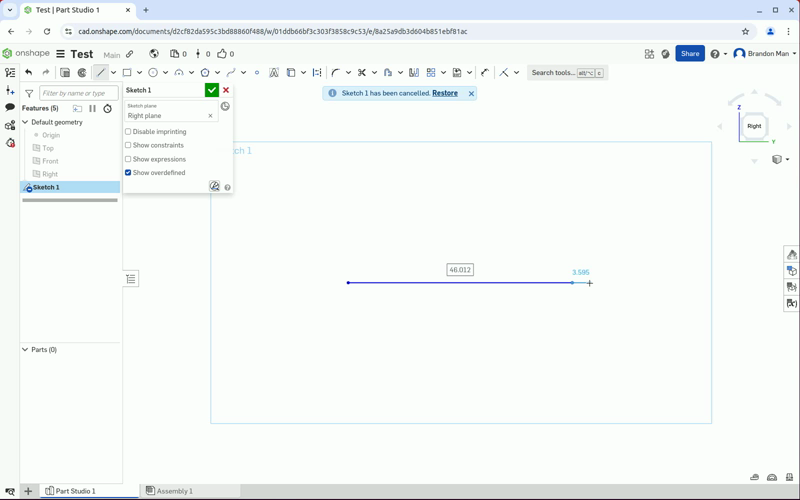
mouse_move(572, 268)
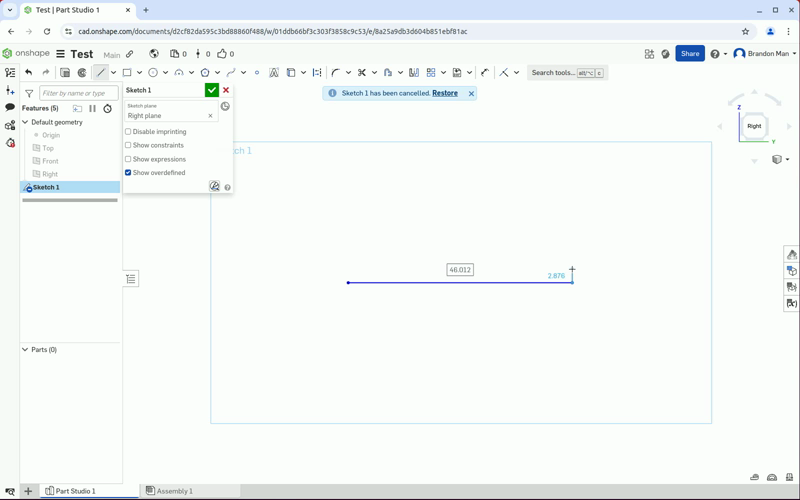
click(572, 268)
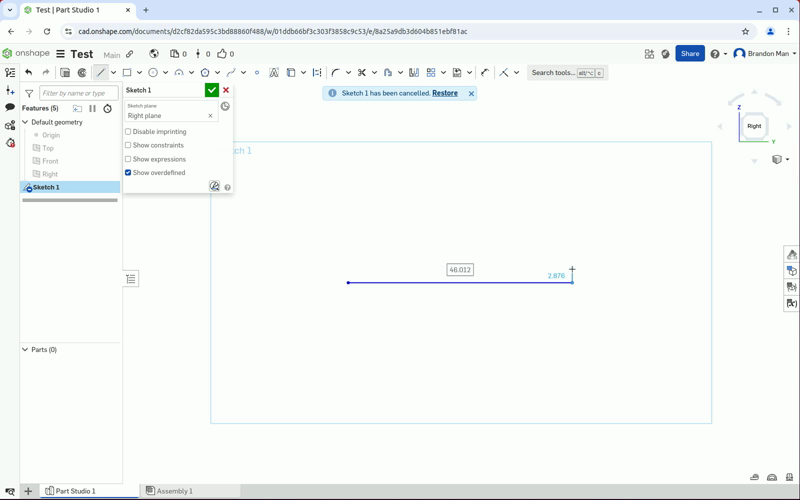
key_up(shift)
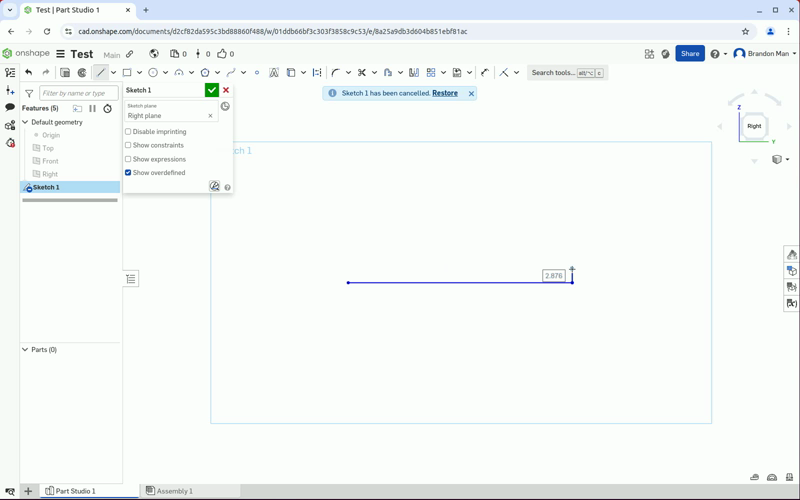
key_down(shift)
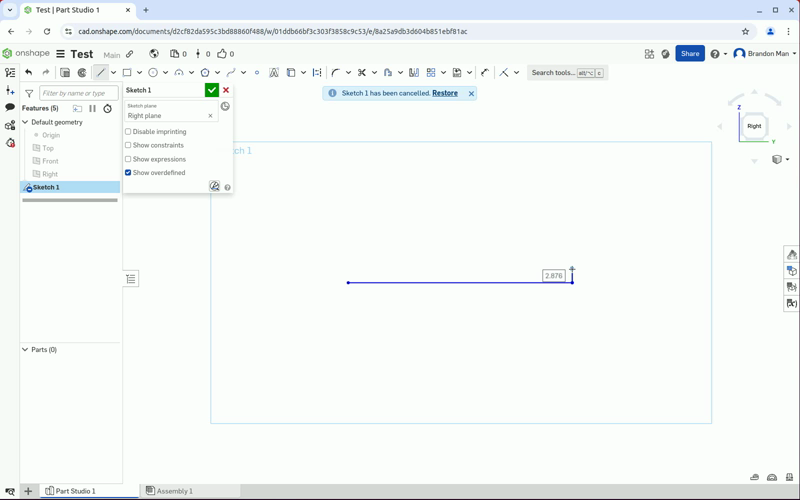
mouse_move(348, 231)
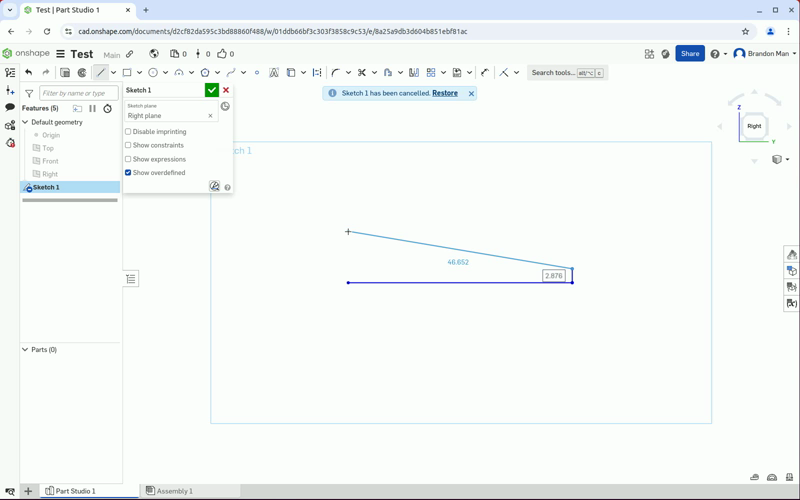
click(348, 231)
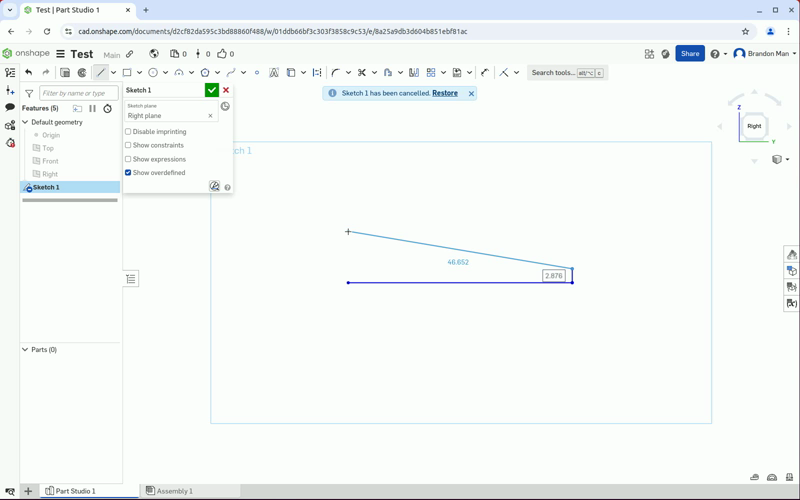
key_up(shift)
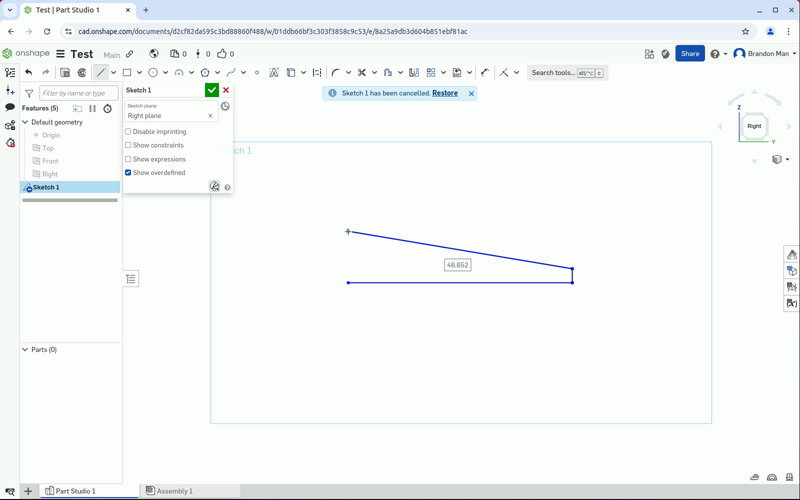
mouse_move(378, 231)
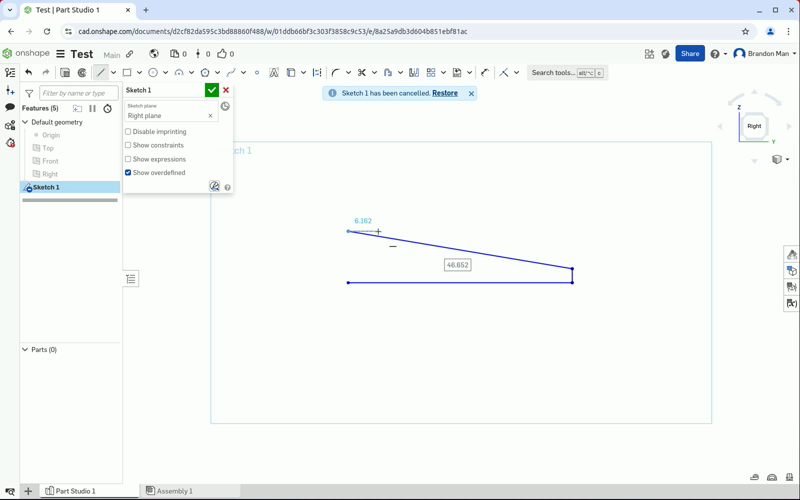
key_down(shift)
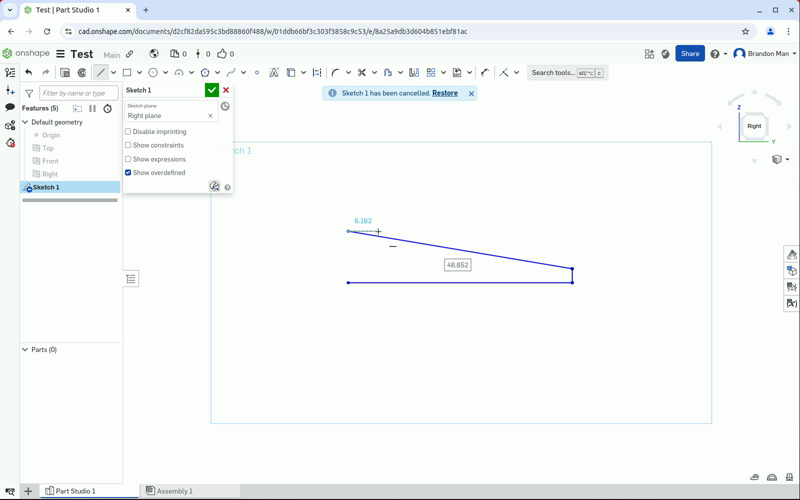
mouse_move(348, 282)
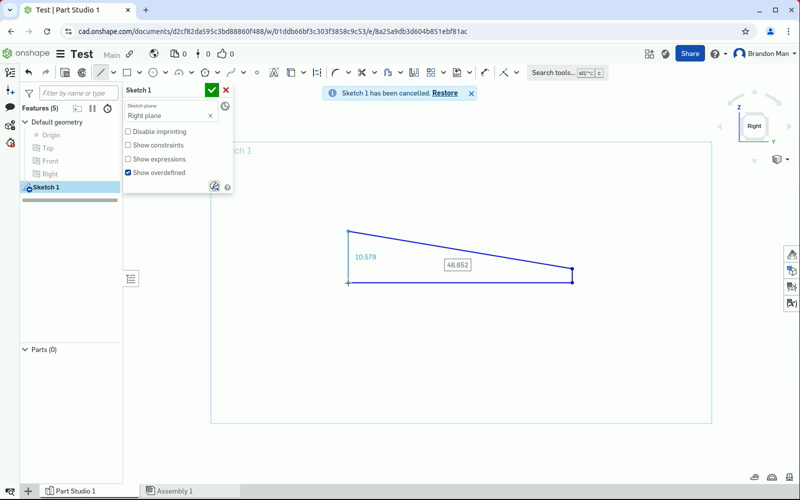
key_up(shift)
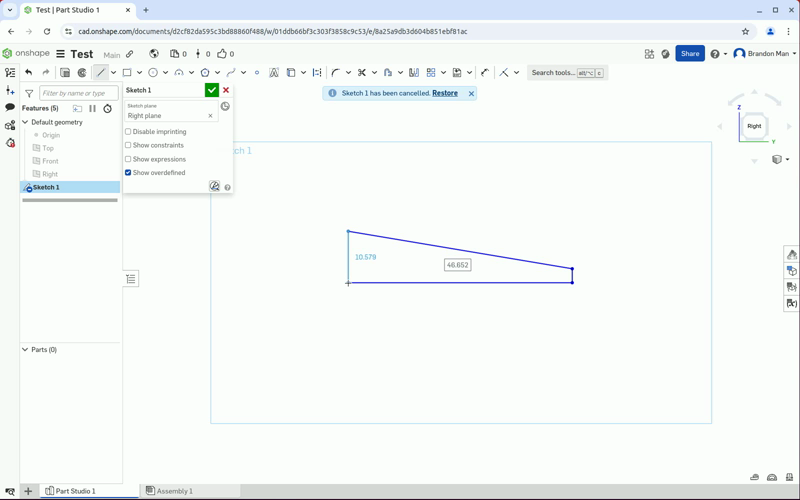
click(348, 282)
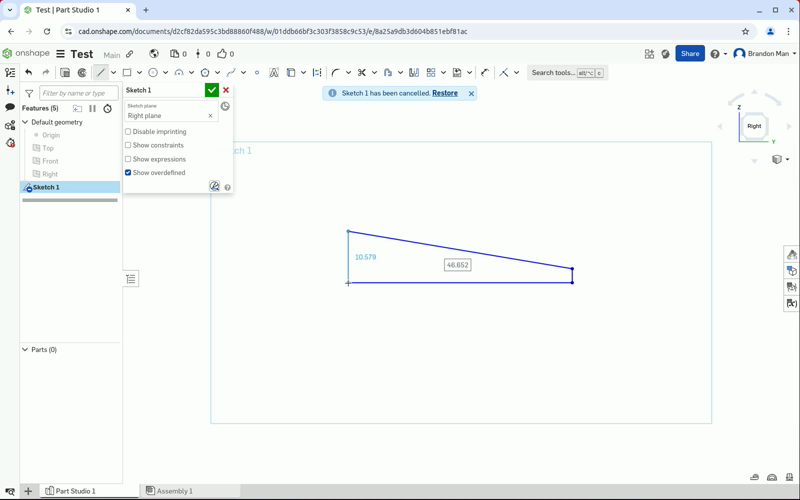
key(esc)
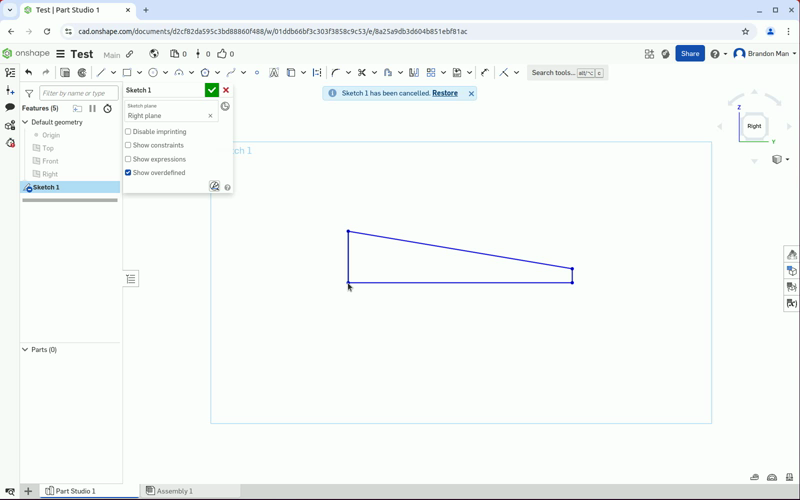
mouse_move(414, 269)
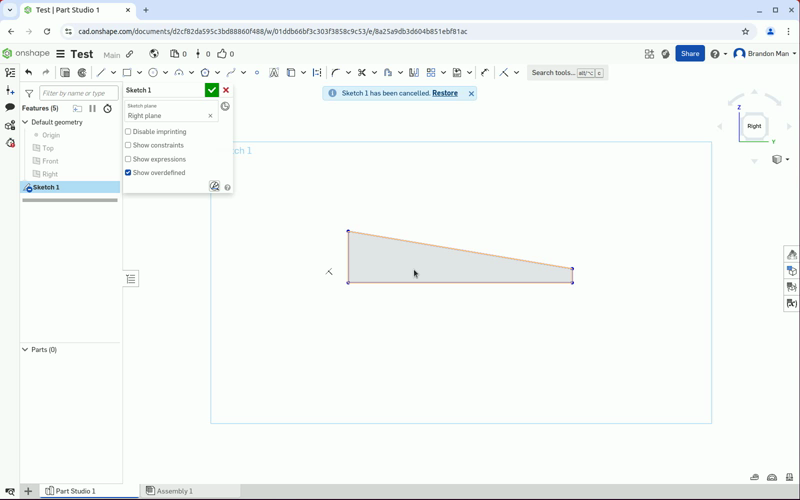
click(414, 269)
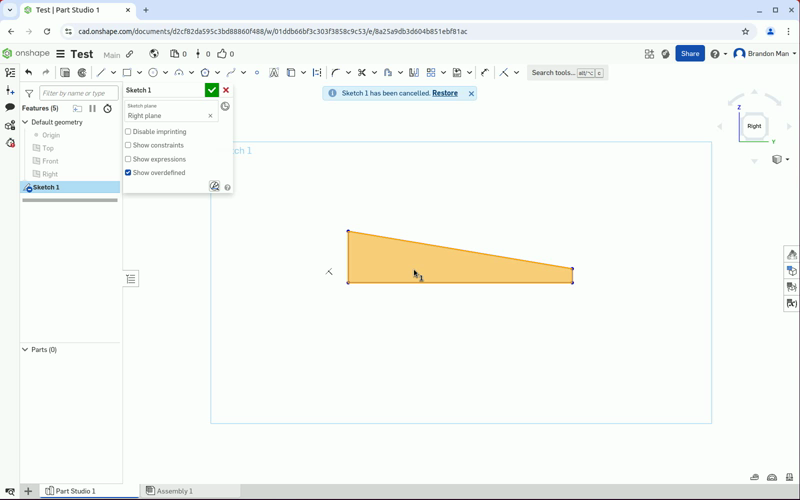
mouse_move(73, 352)
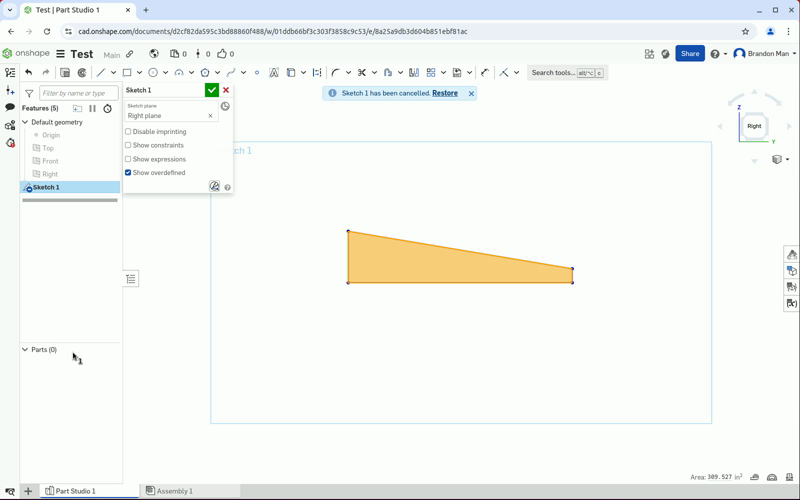
key(shift+y)
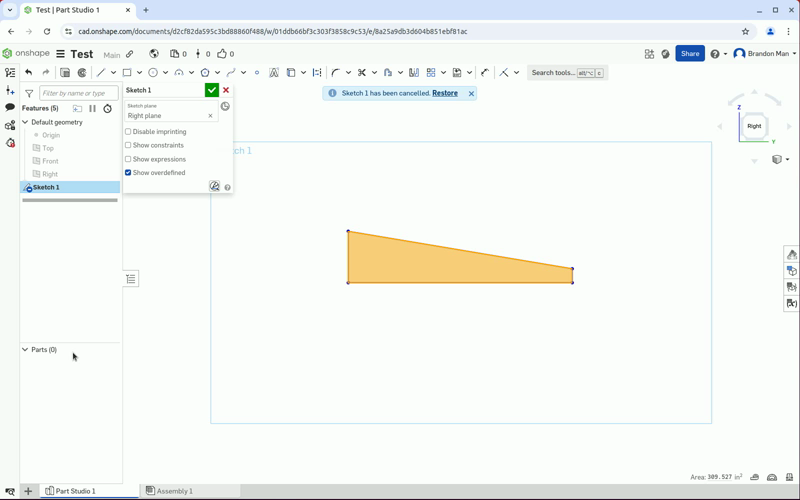
key(shift+e)
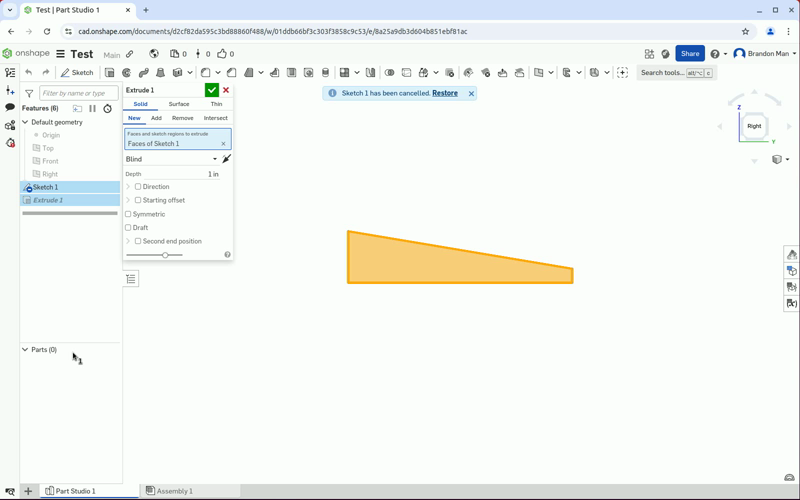
mouse_move(143, 106)
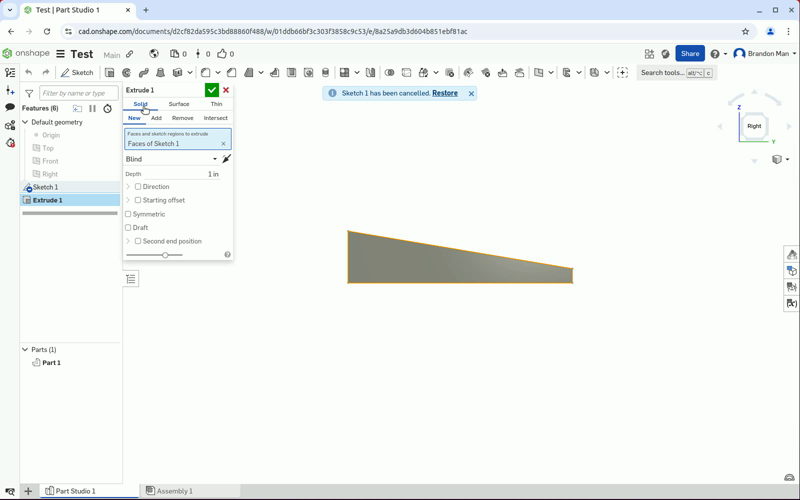
click(143, 106)
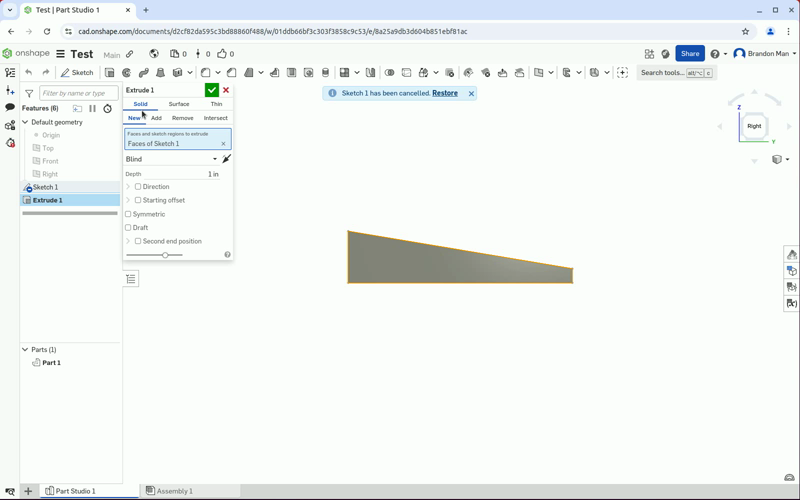
mouse_move(137, 120)
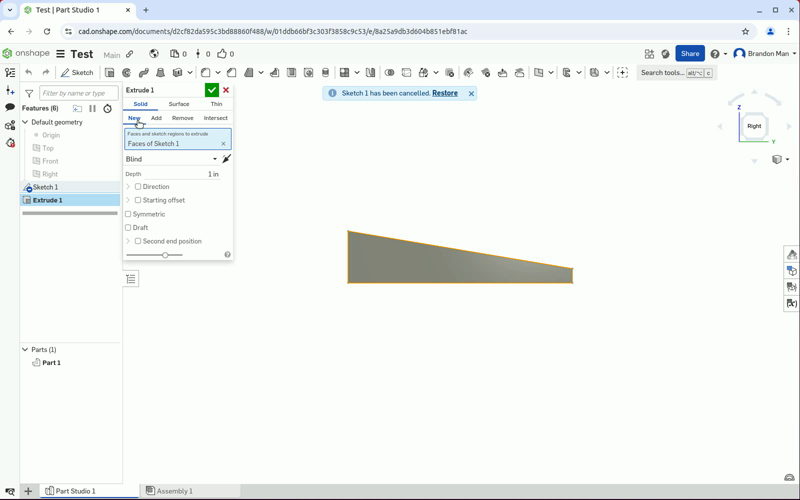
click(137, 120)
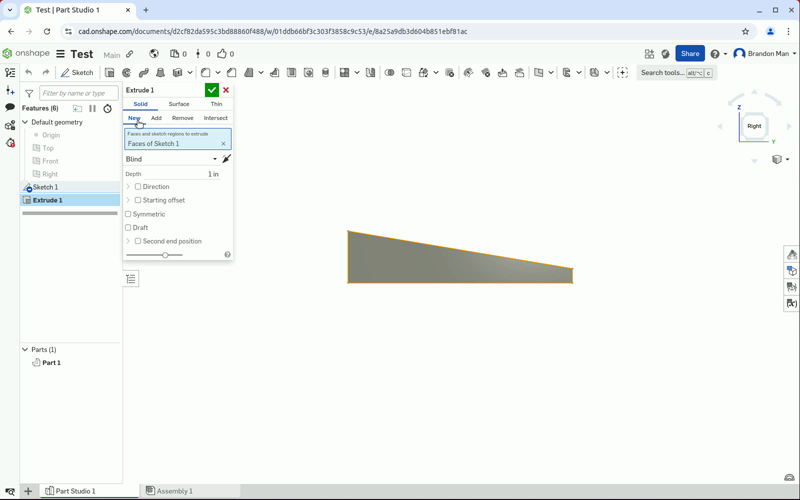
key(tab, 4)
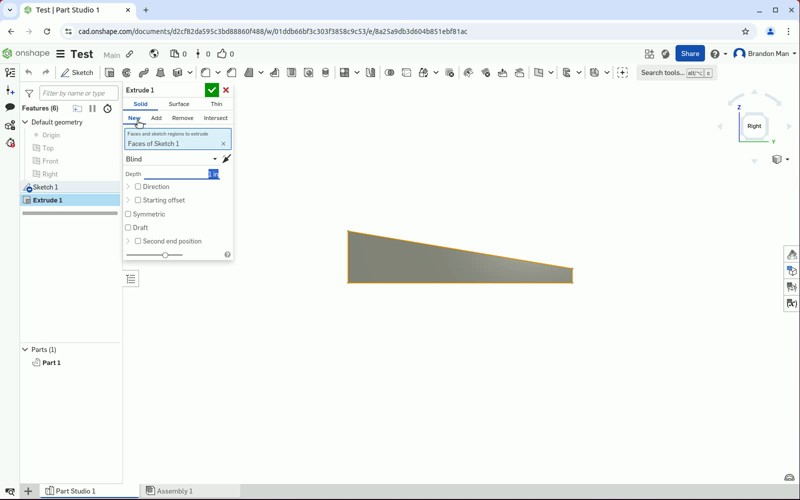
text(6.74)
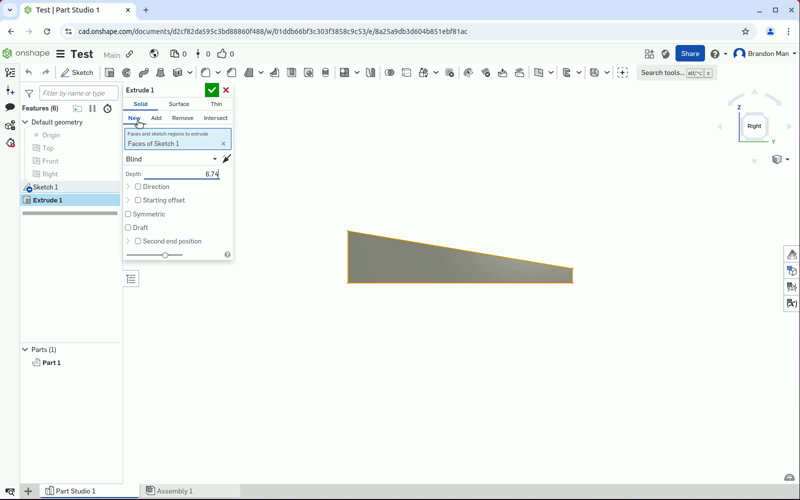
key(tab, 3)
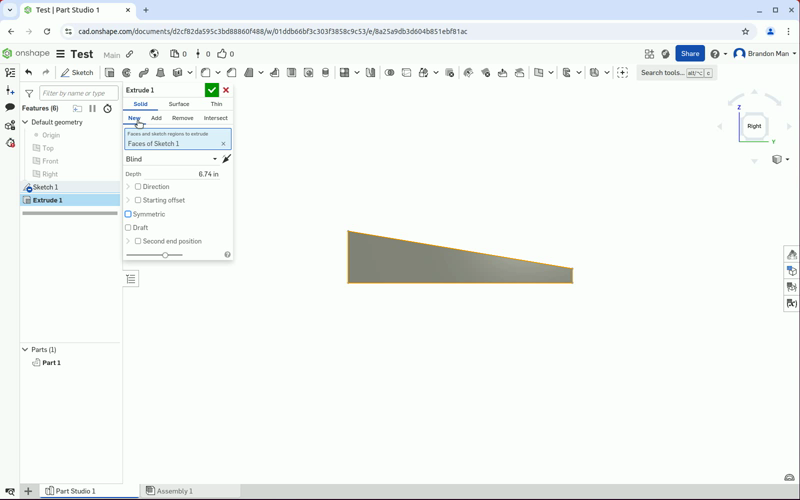
key(space)
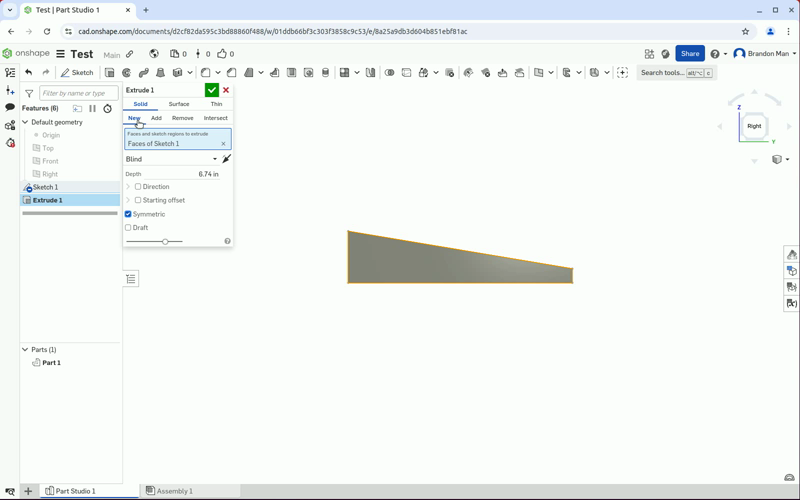
key(enter)
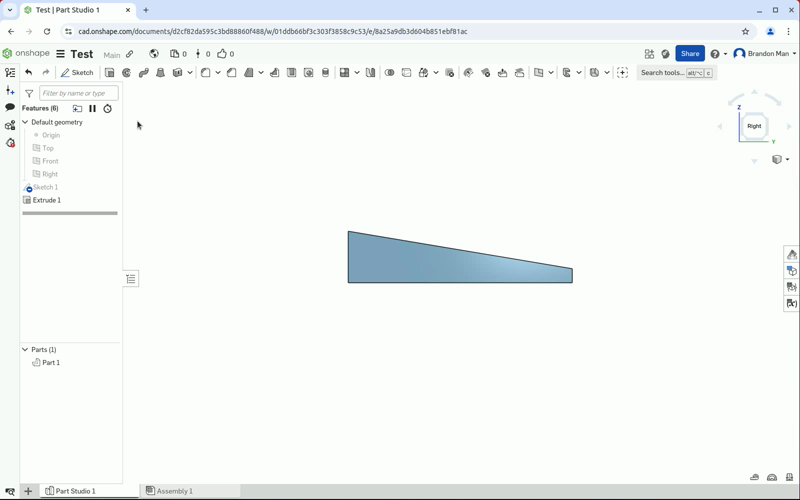
key(shift+h)
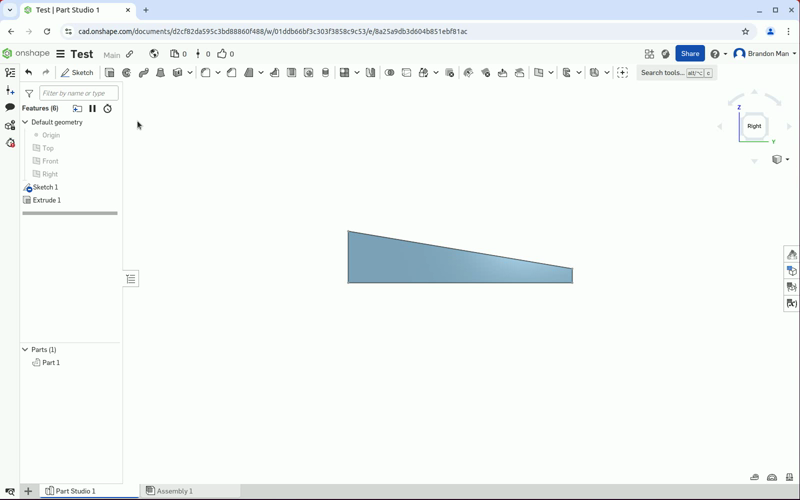
key(shift+h)
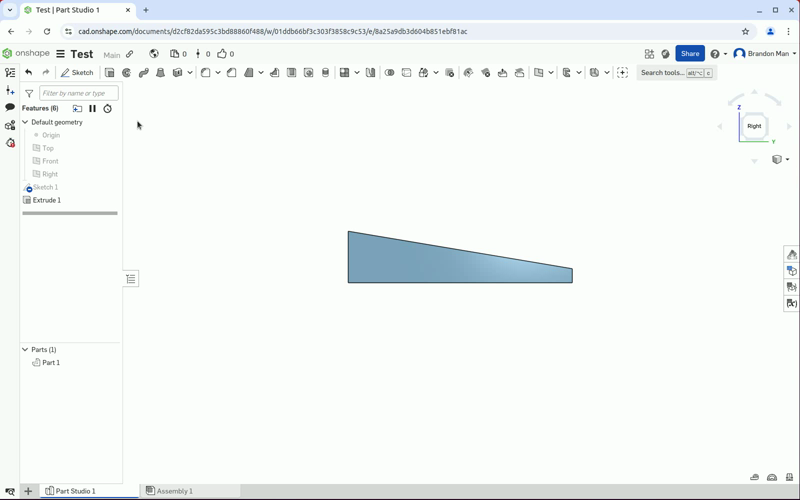
mouse_move(73, 189)
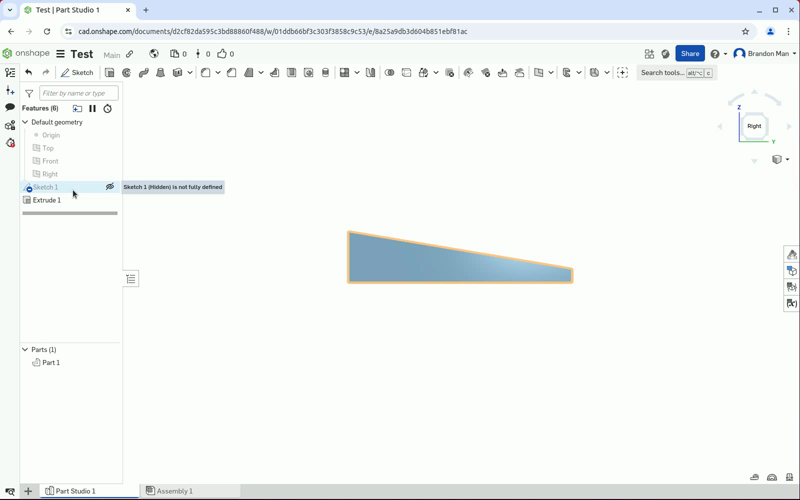
click(73, 189)
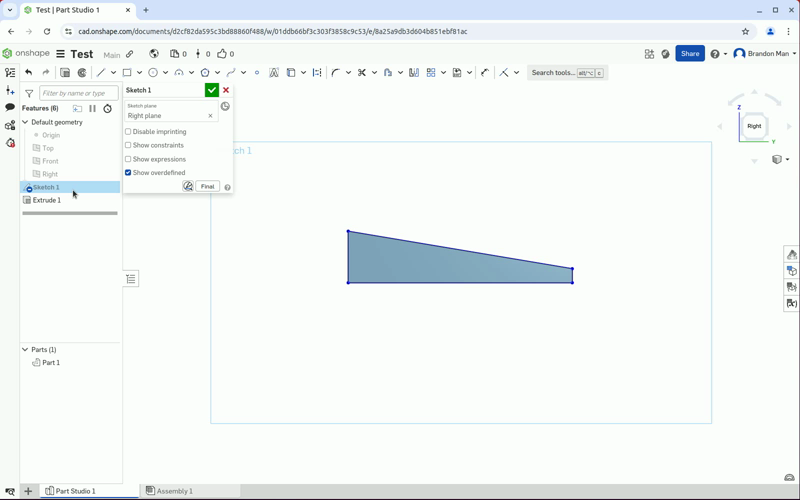
mouse_move(229, 92)
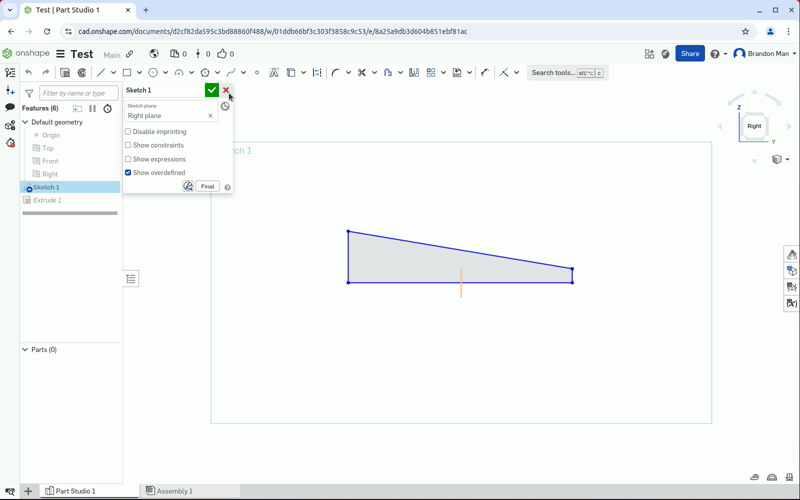
click(229, 92)
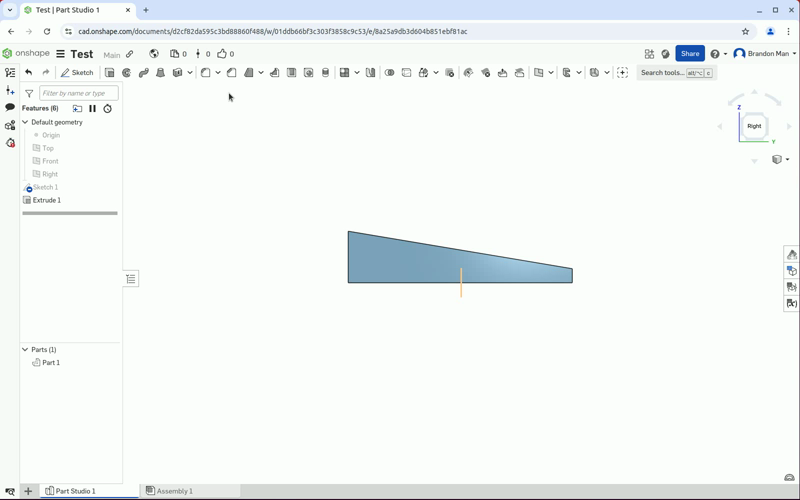
mouse_move(73, 352)
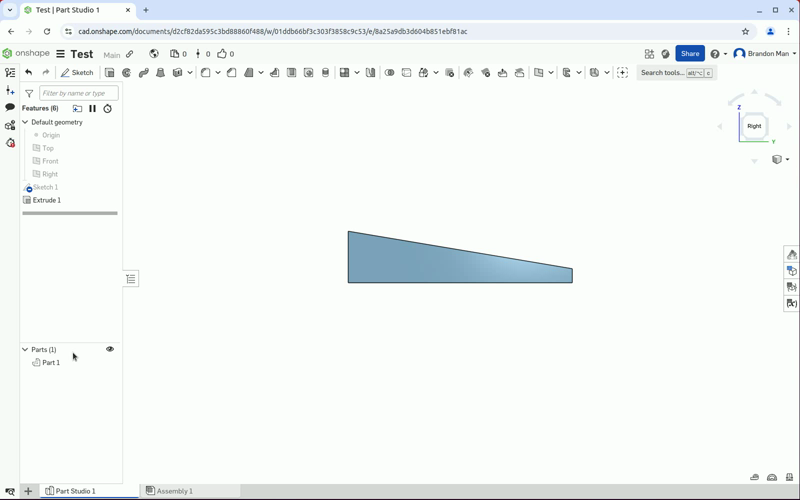
key(y)
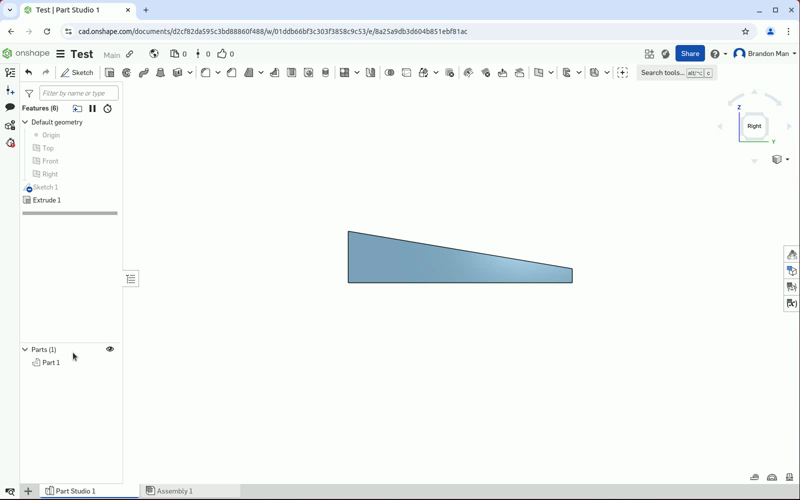
key(shift+p)
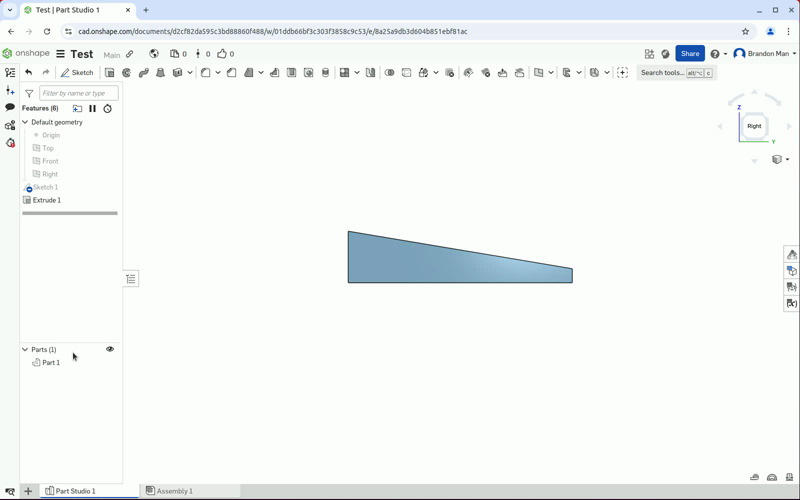
key(space)
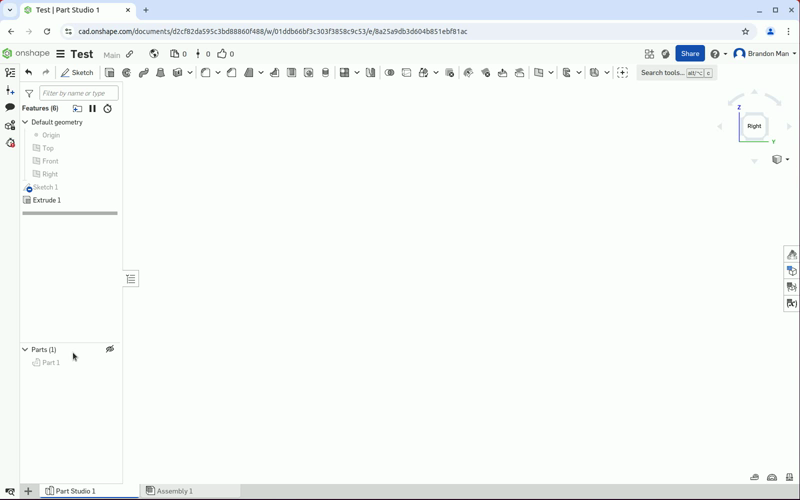
key_down(shift)
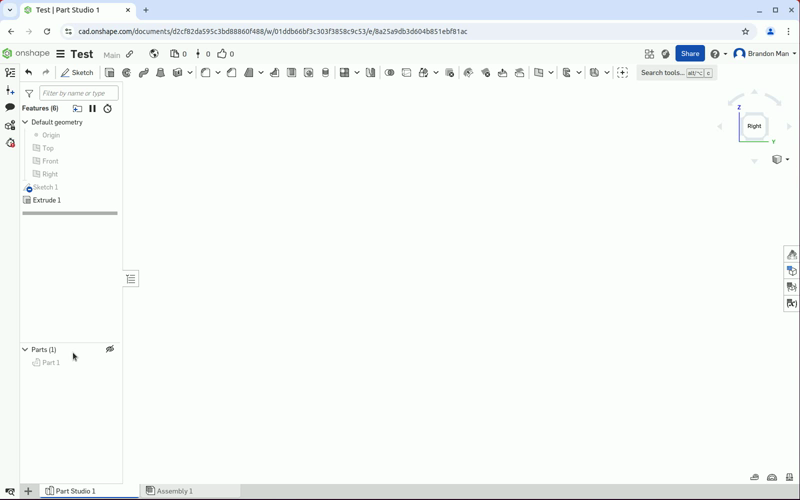
key(right)
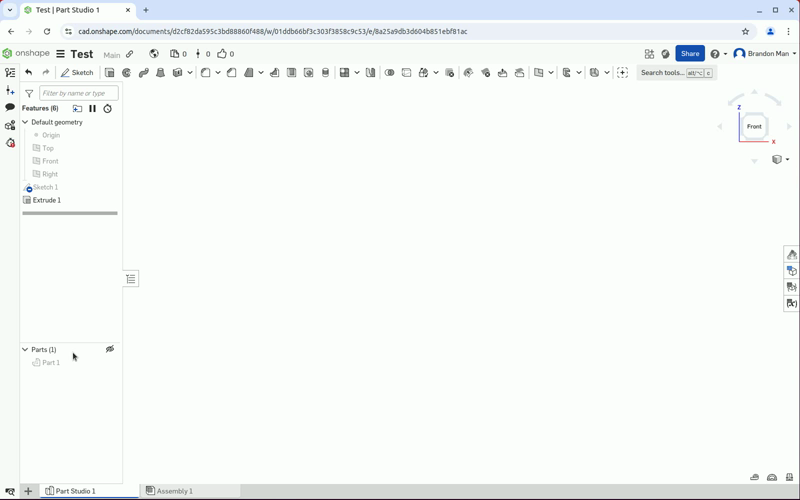
key_up(shift)
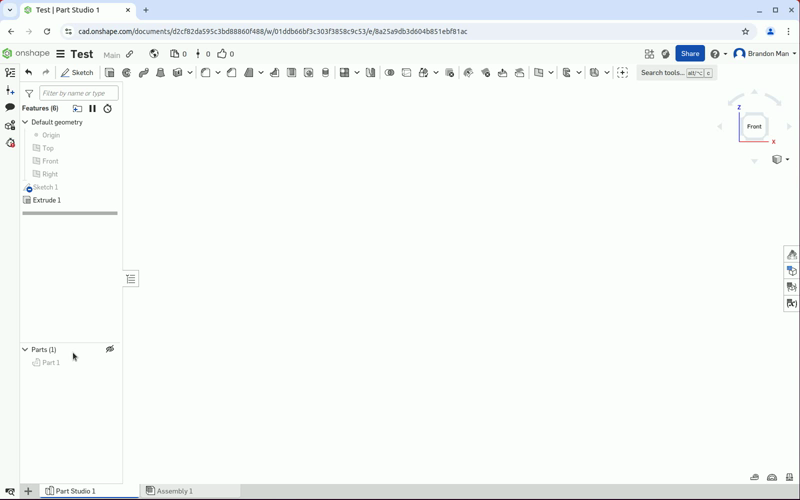
mouse_move(73, 352)
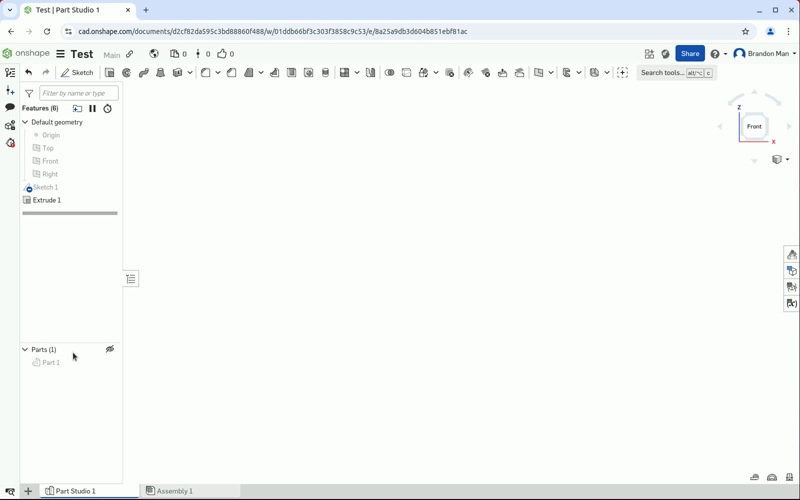
key(shift+y)
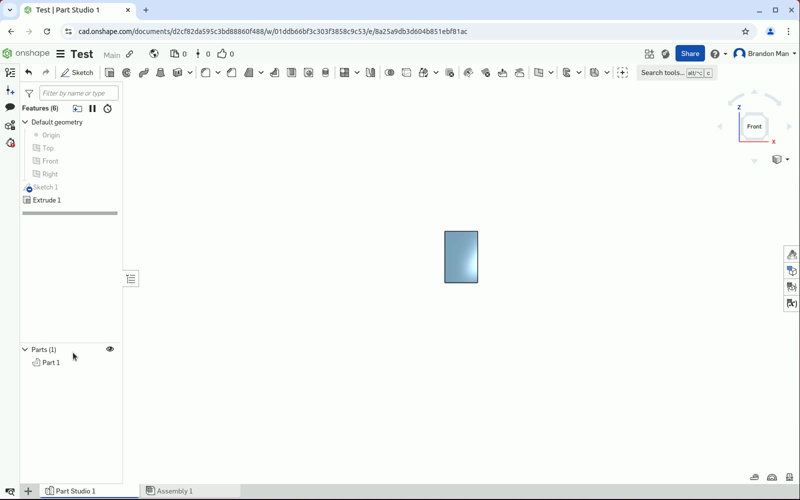
mouse_move(541, 75)
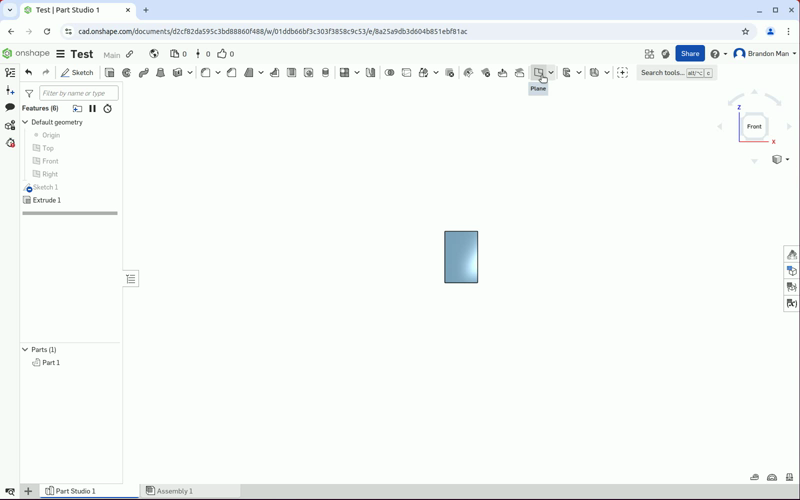
click(541, 75)
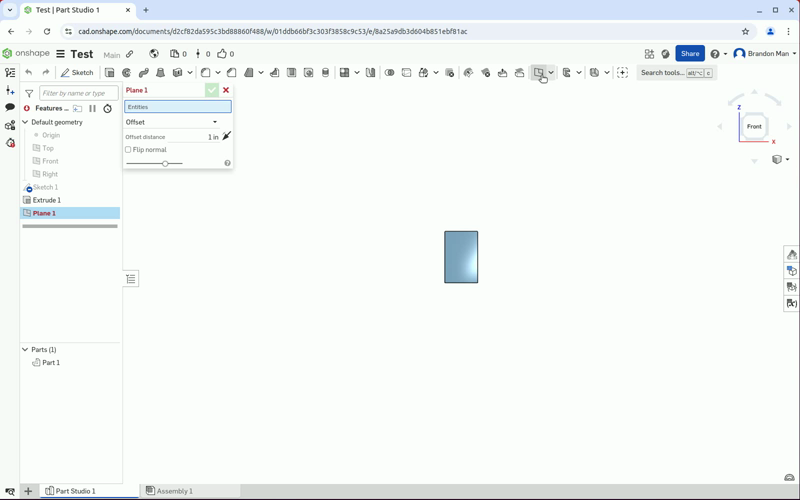
mouse_move(73, 163)
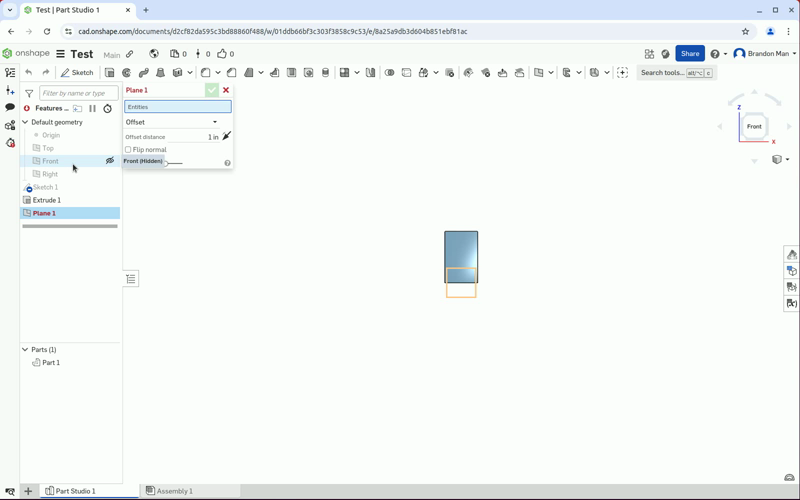
click(73, 163)
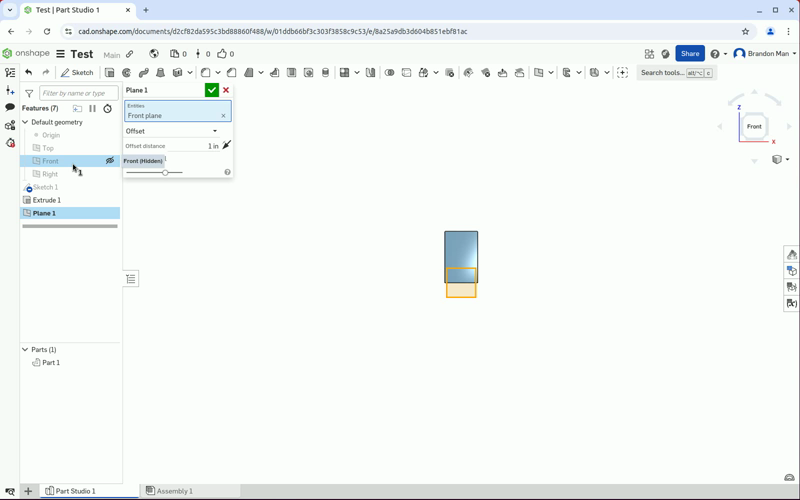
key(tab, 2)
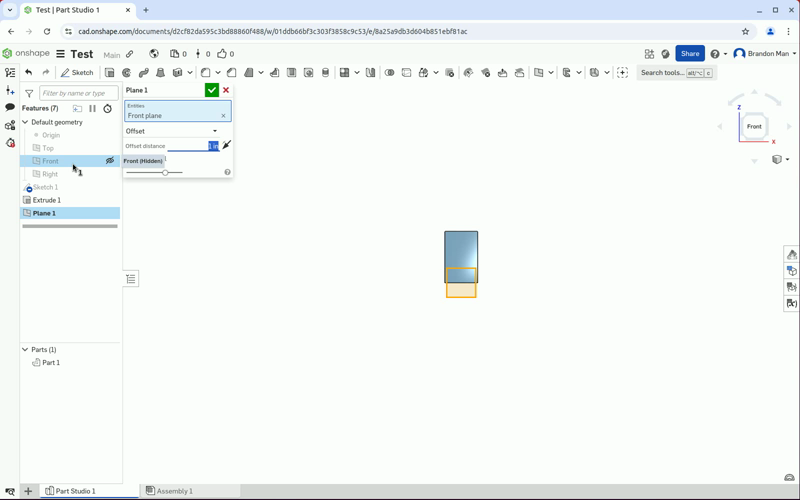
text(23.108)
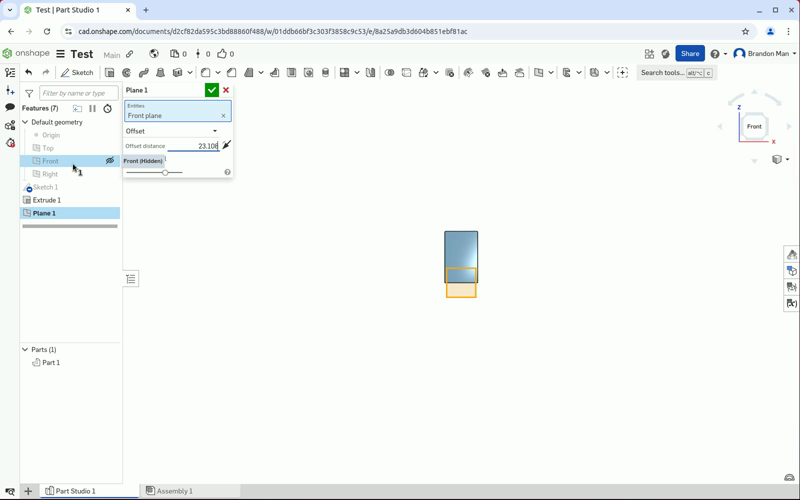
key(enter, 2)
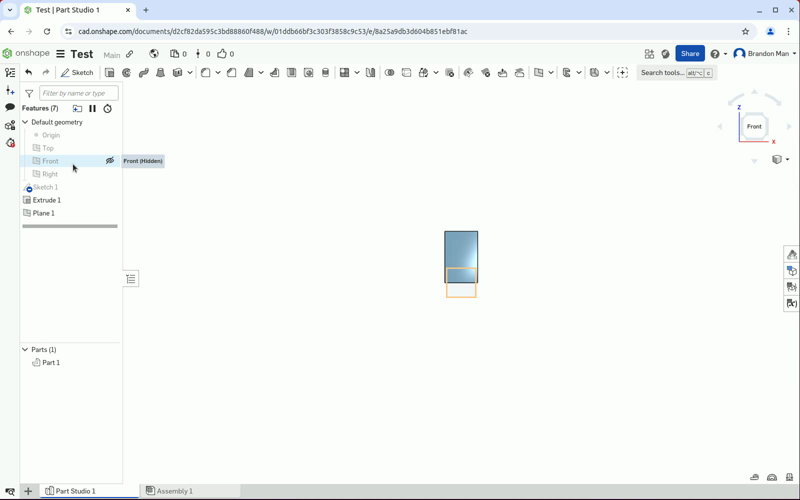
key(shift+s)
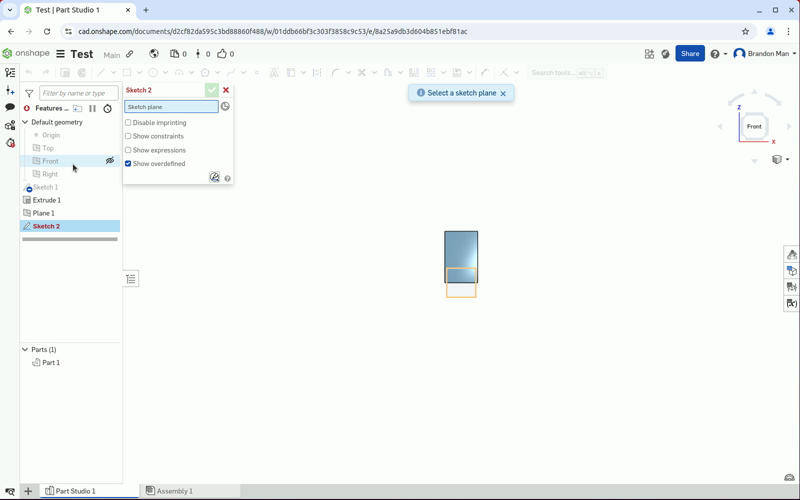
mouse_move(73, 215)
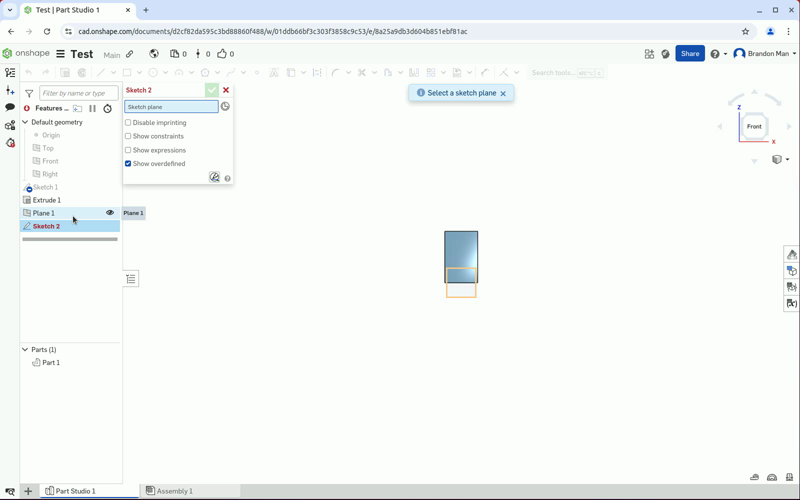
click(73, 215)
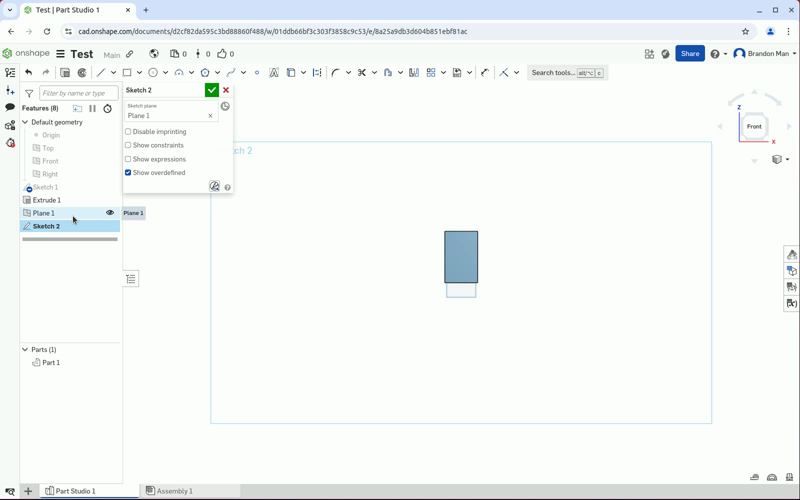
mouse_move(73, 352)
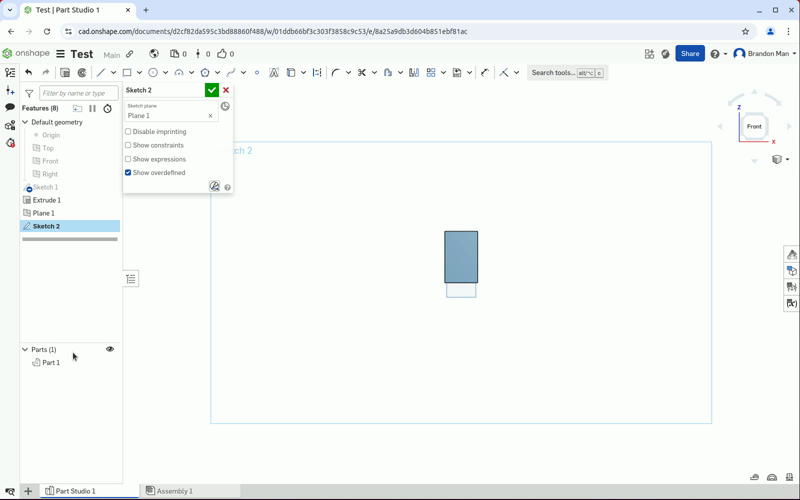
key(y)
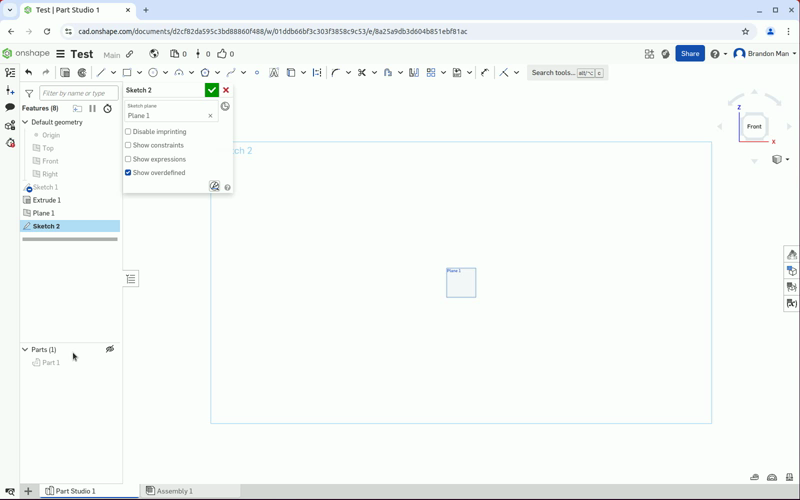
key(c)
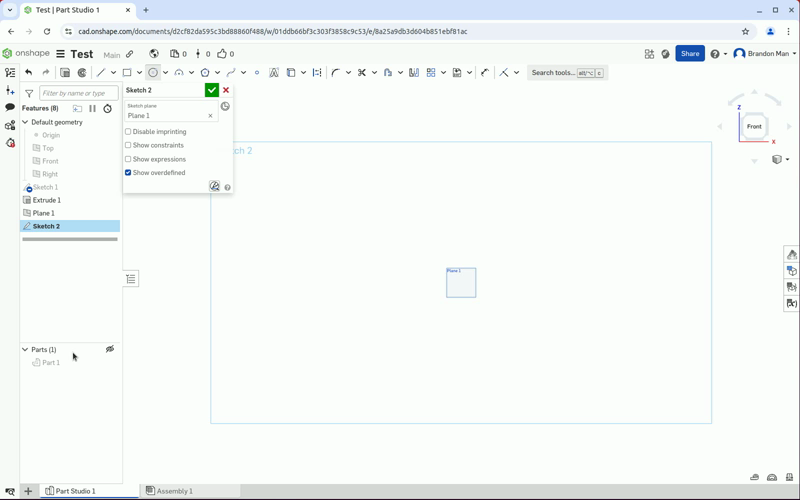
key_down(shift)
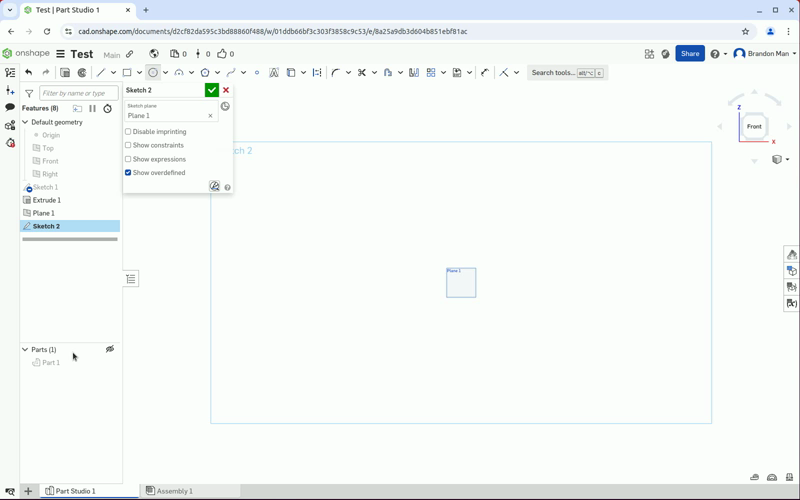
mouse_move(461, 257)
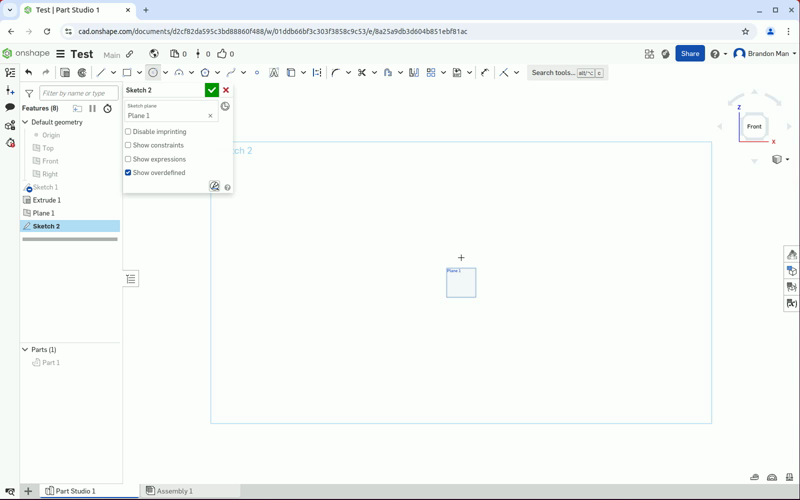
click(461, 257)
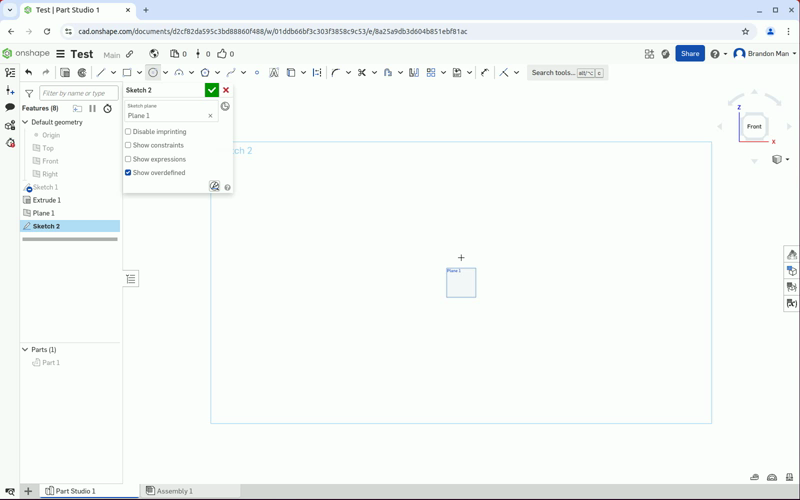
key_up(shift)
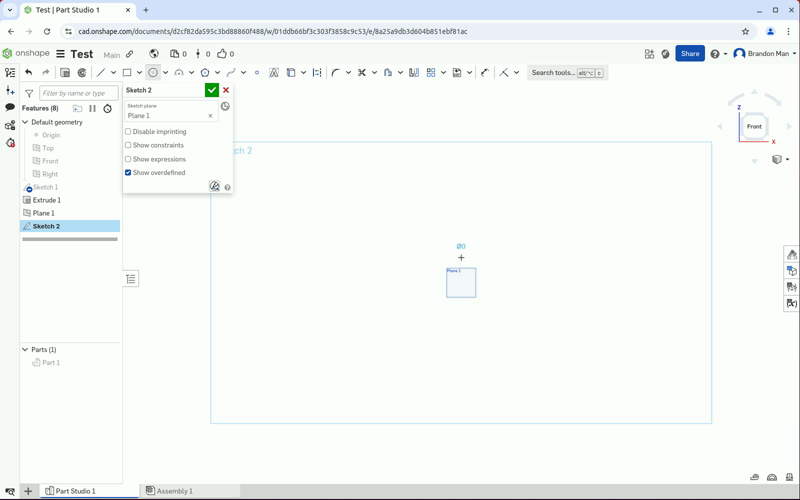
mouse_move(468, 257)
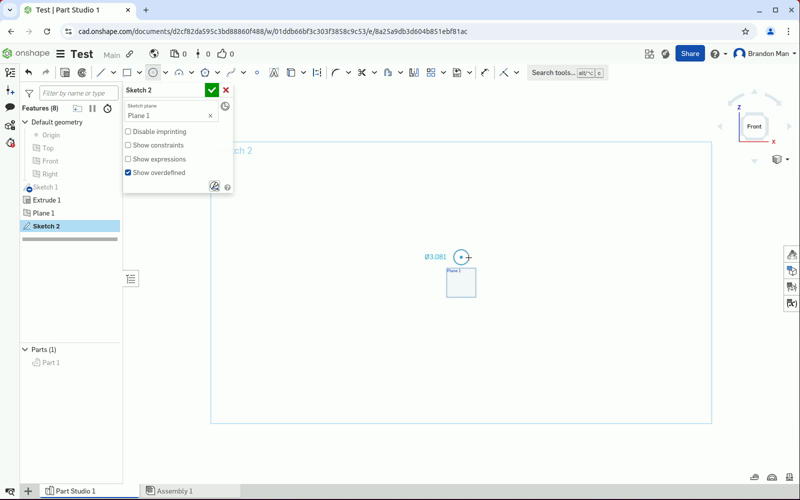
click(468, 257)
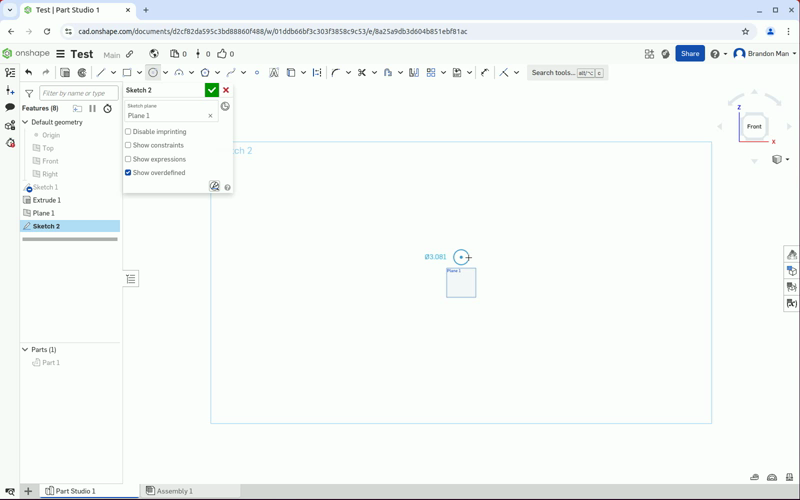
key(esc)
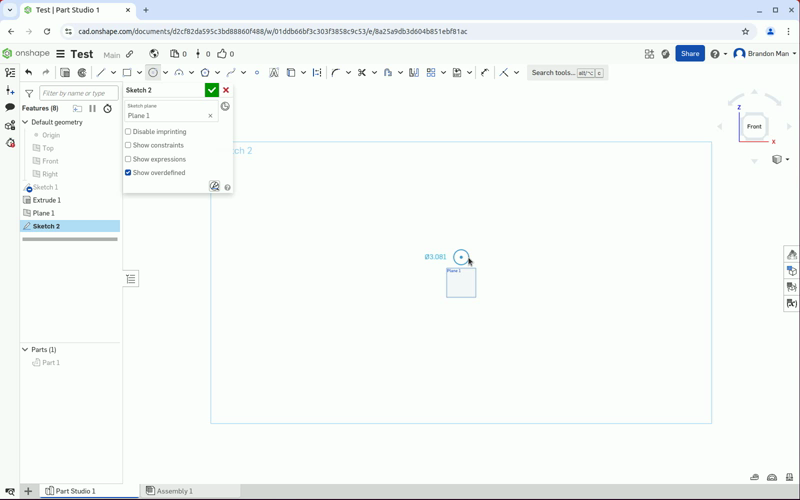
mouse_move(460, 258)
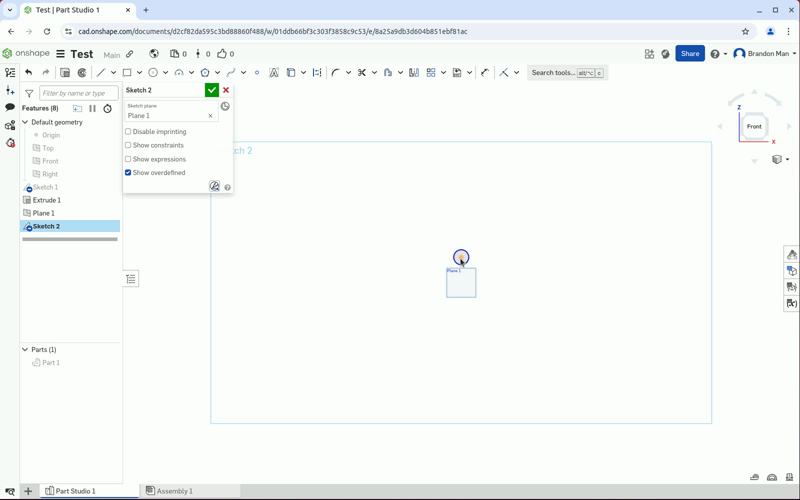
scroll(6)
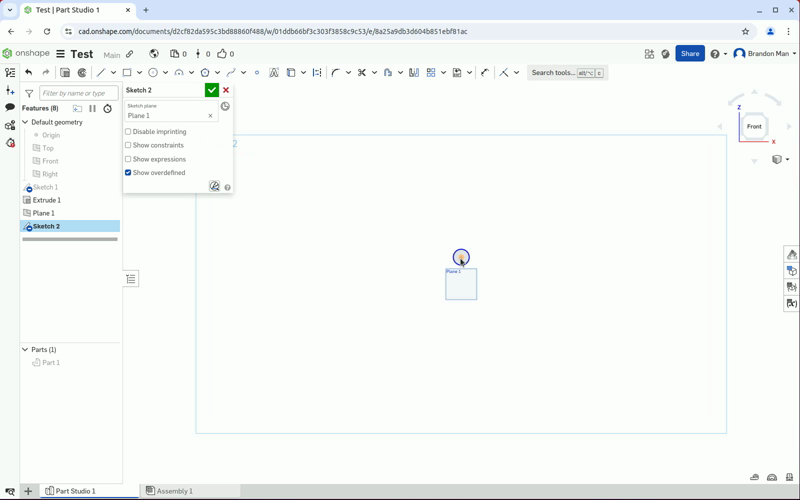
scroll(6)
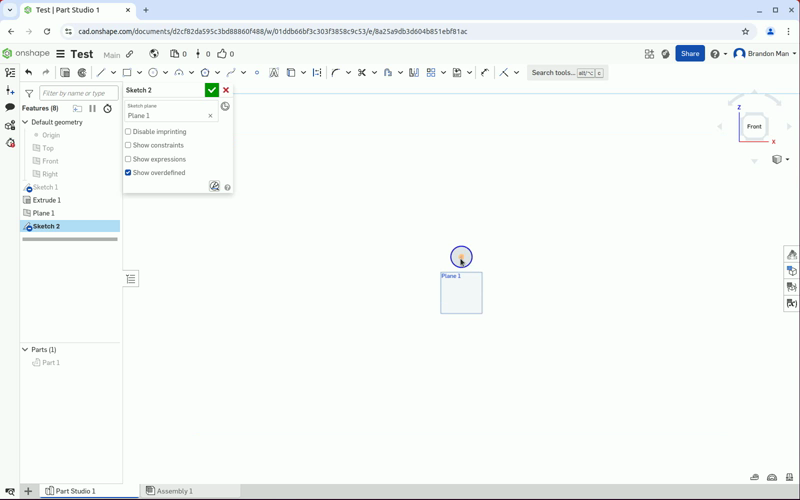
scroll(6)
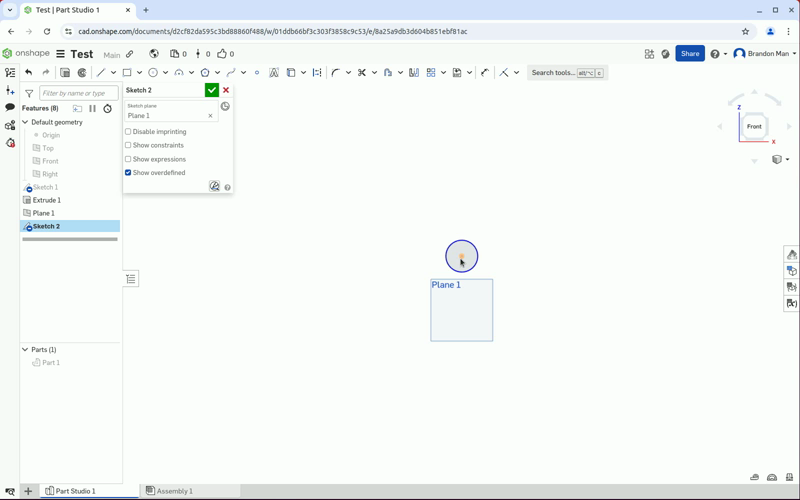
scroll(6)
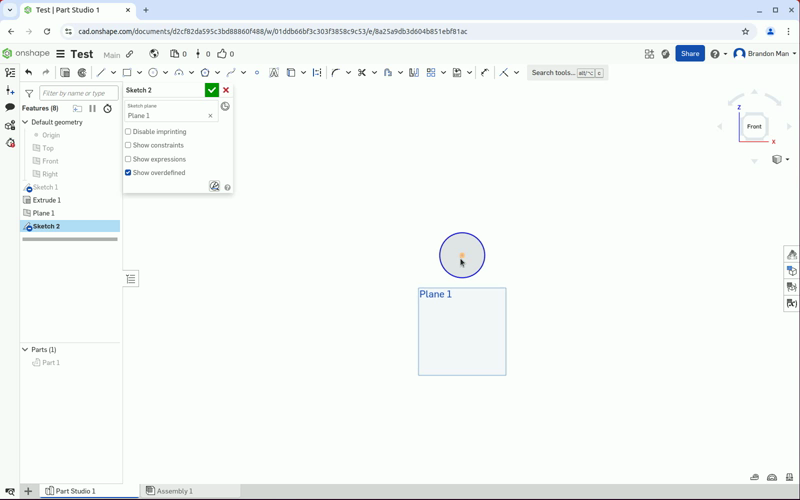
scroll(6)
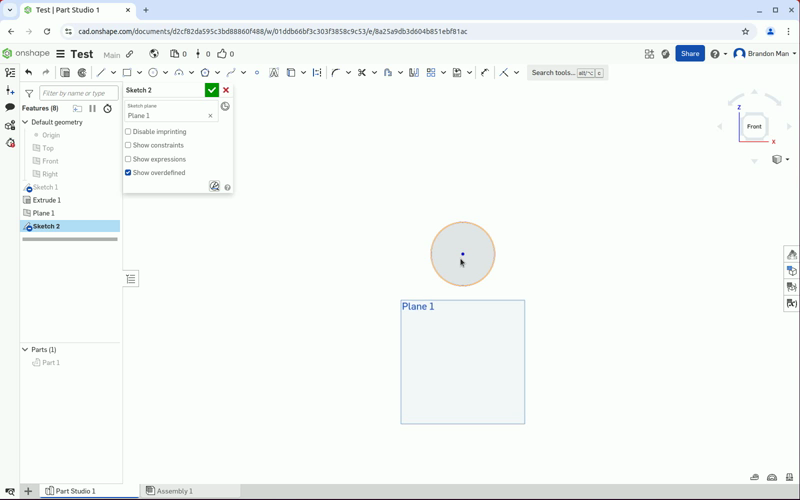
scroll(6)
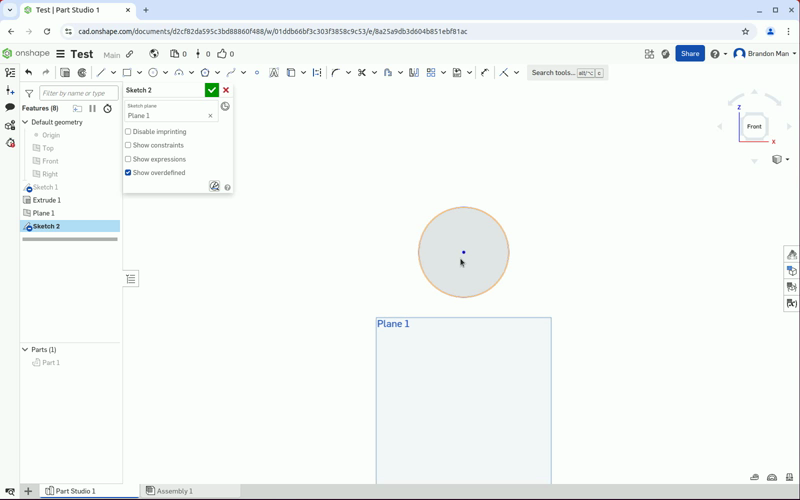
scroll(6)
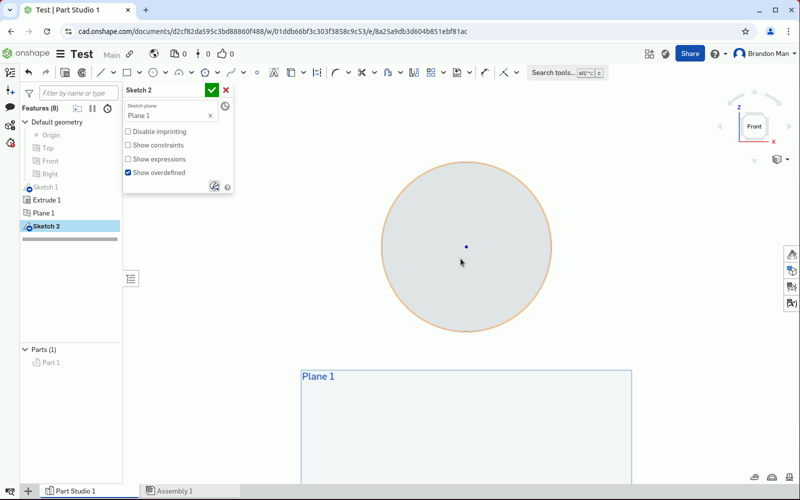
click(460, 258)
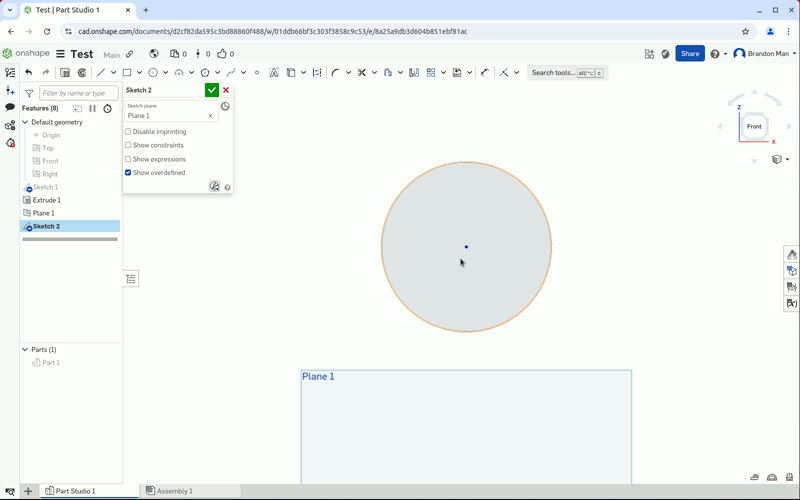
scroll(-6)
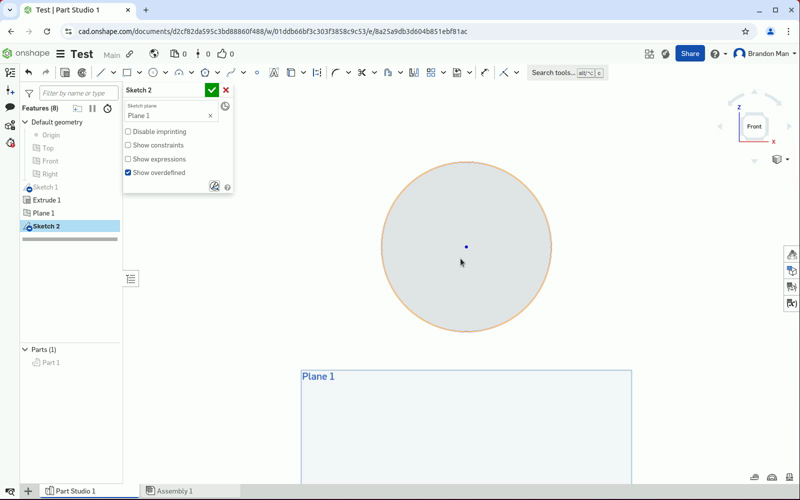
scroll(-6)
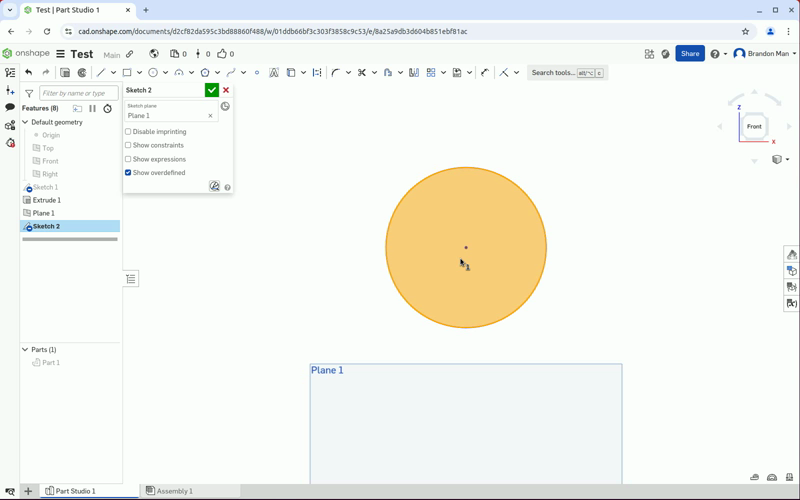
scroll(-6)
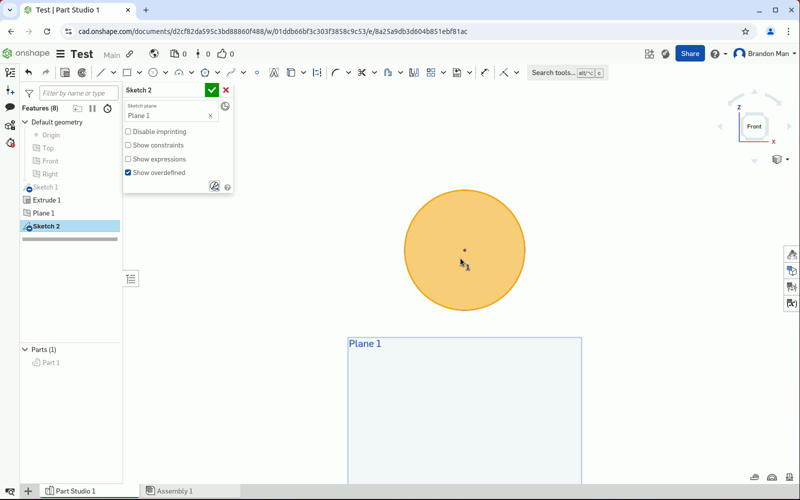
scroll(-6)
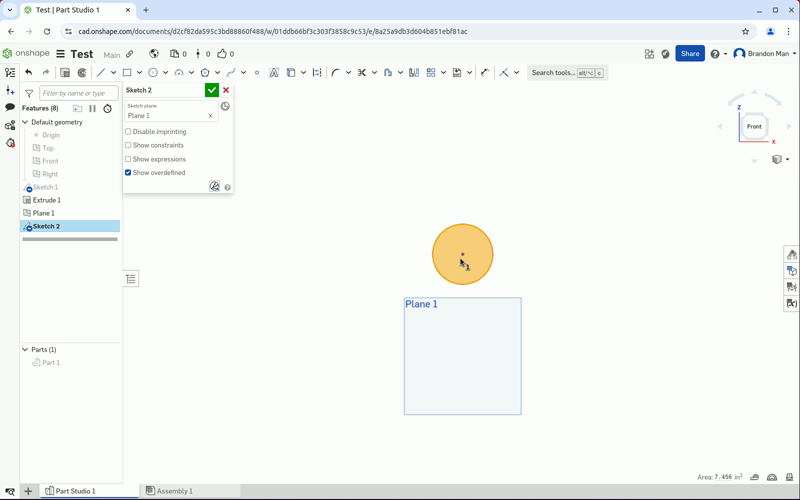
scroll(-6)
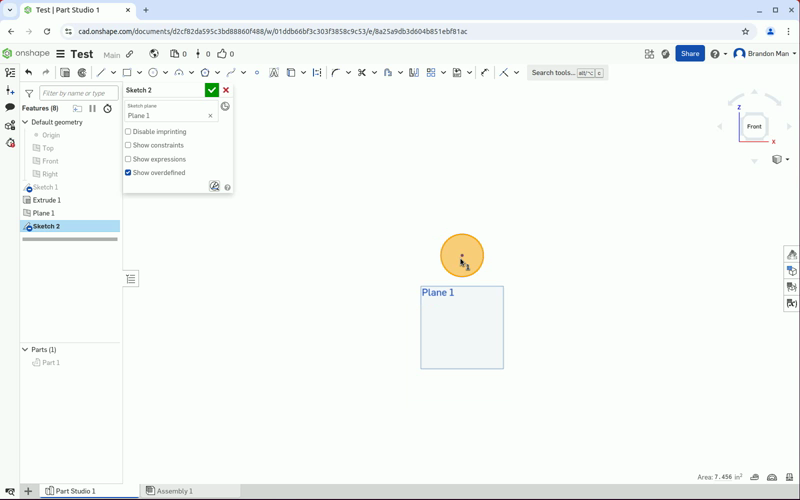
scroll(-6)
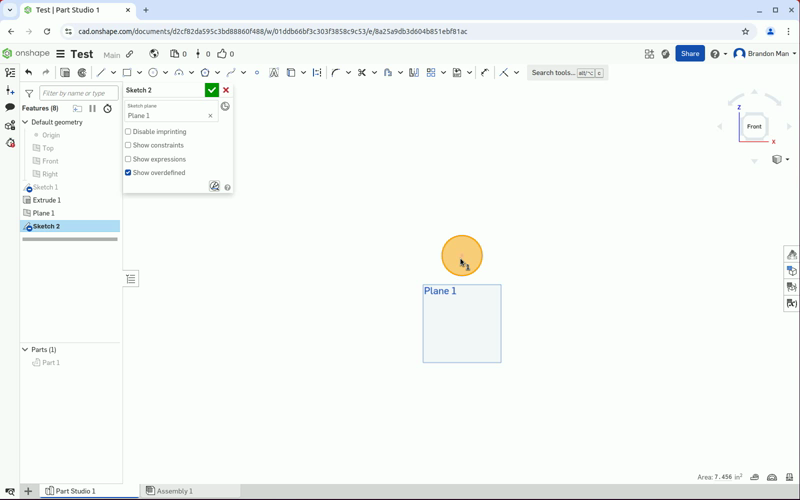
scroll(-6)
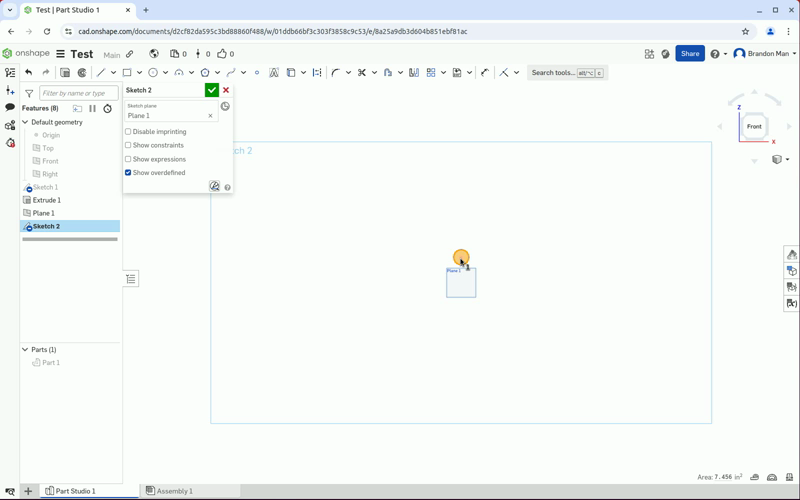
mouse_move(73, 352)
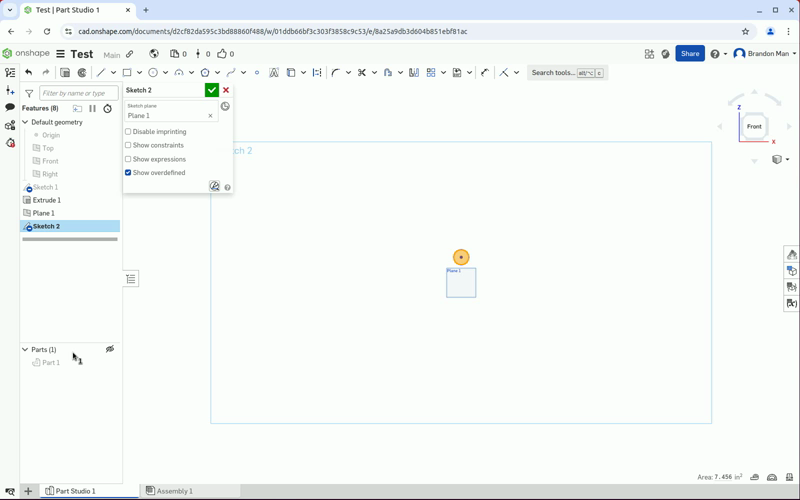
key(shift+y)
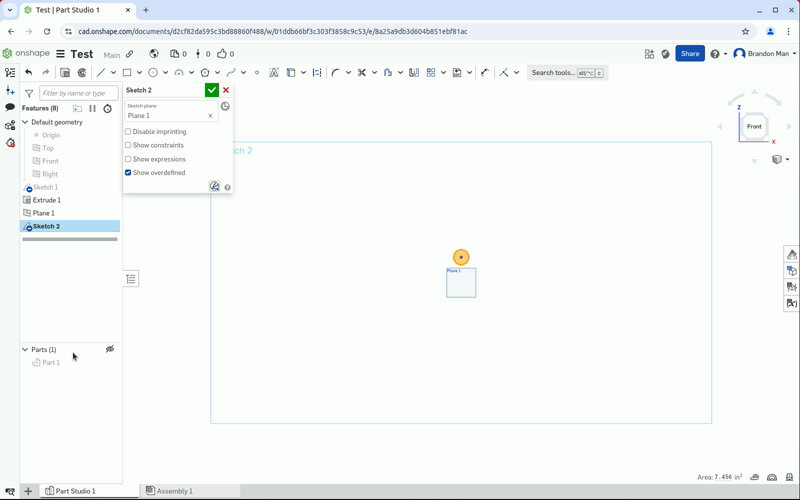
key(shift+e)
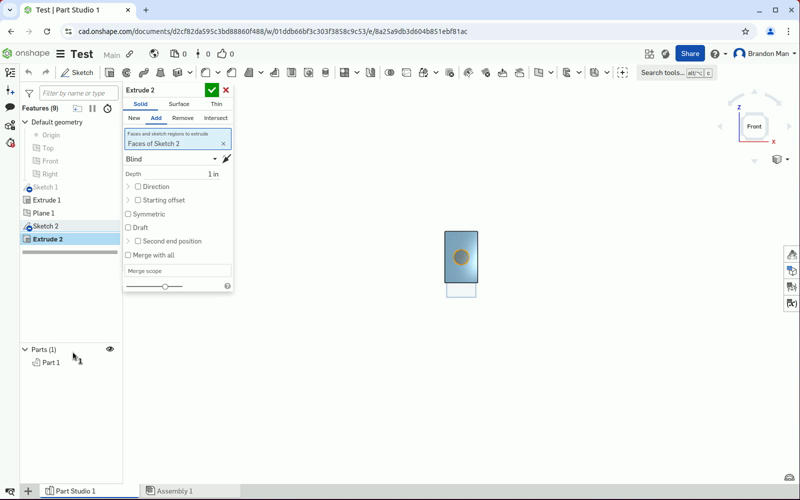
mouse_move(143, 106)
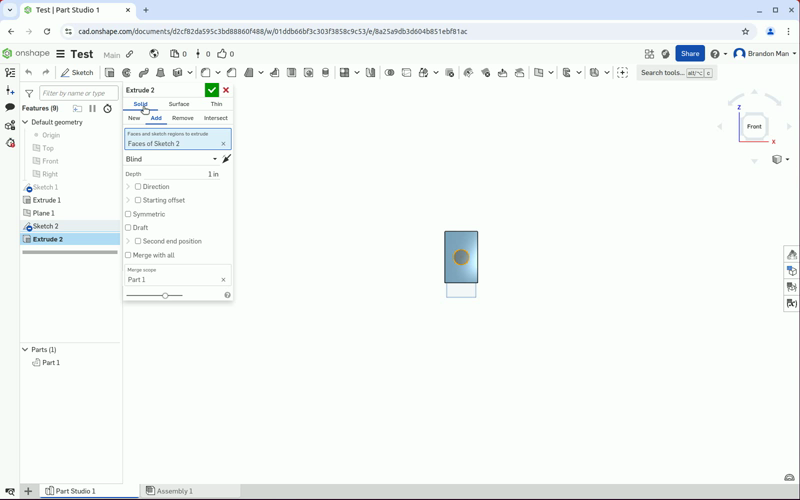
click(143, 106)
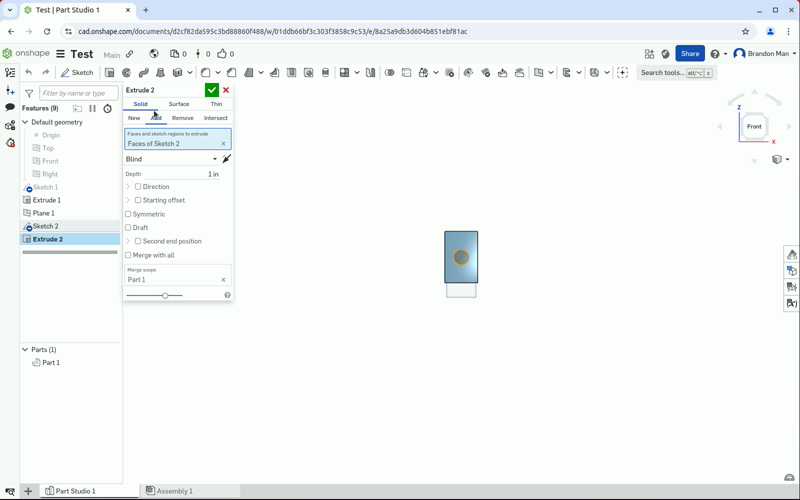
mouse_move(186, 120)
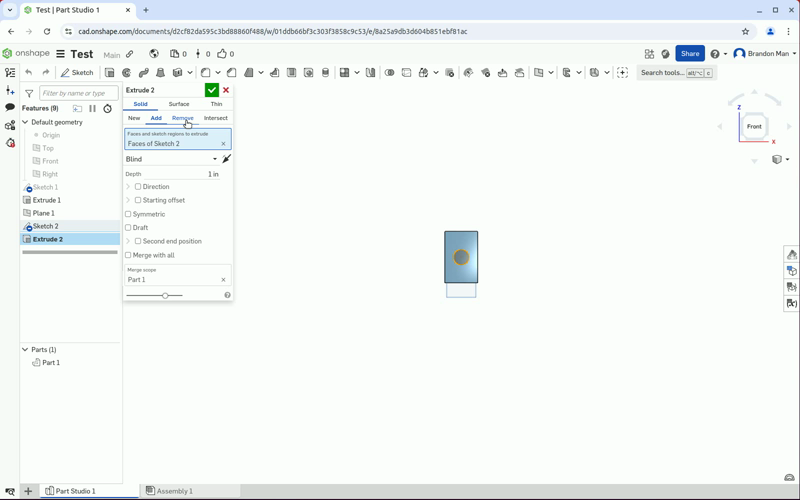
click(186, 120)
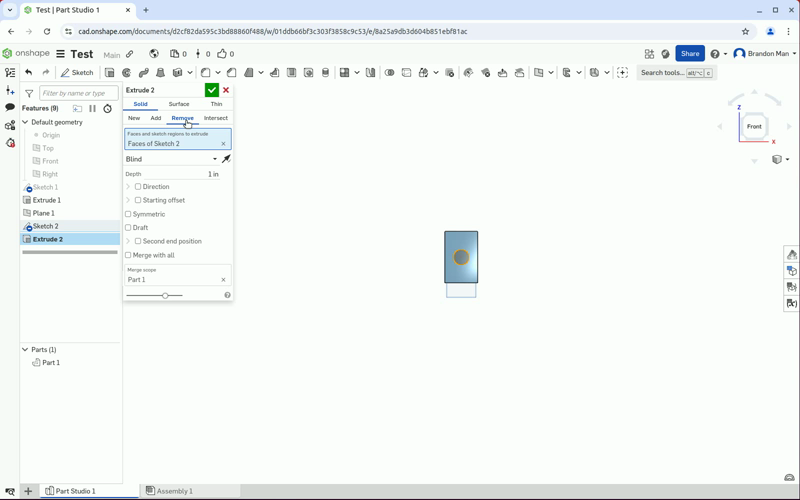
key(tab, 4)
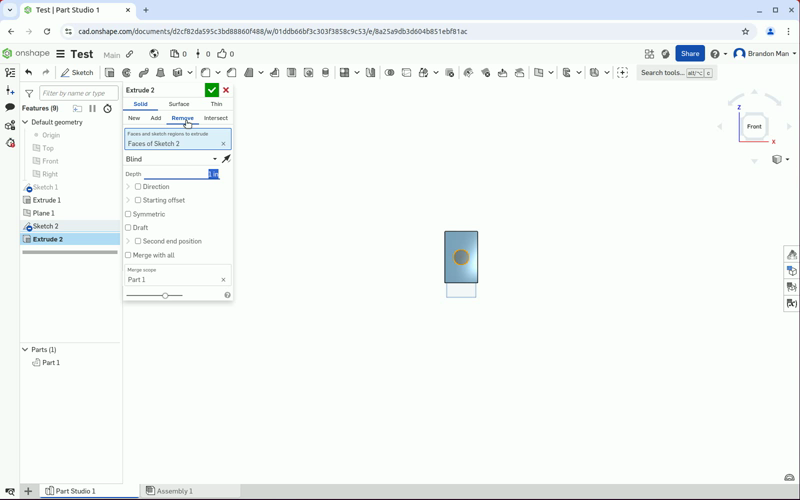
text(7.703)
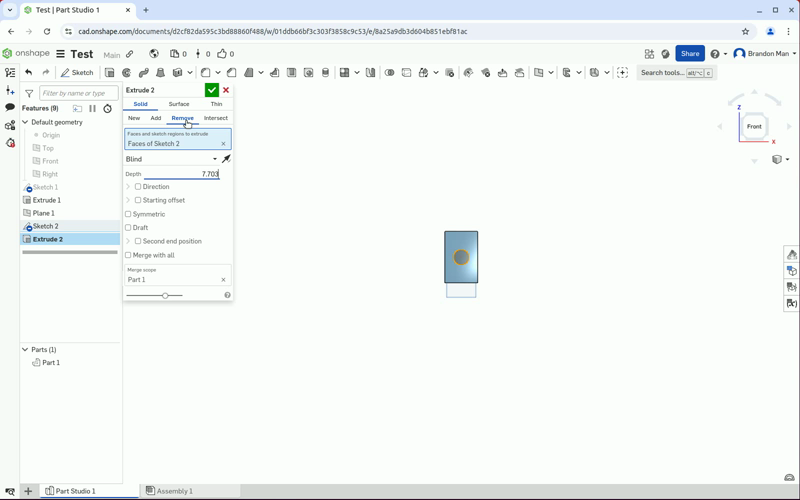
key(tab, 6)
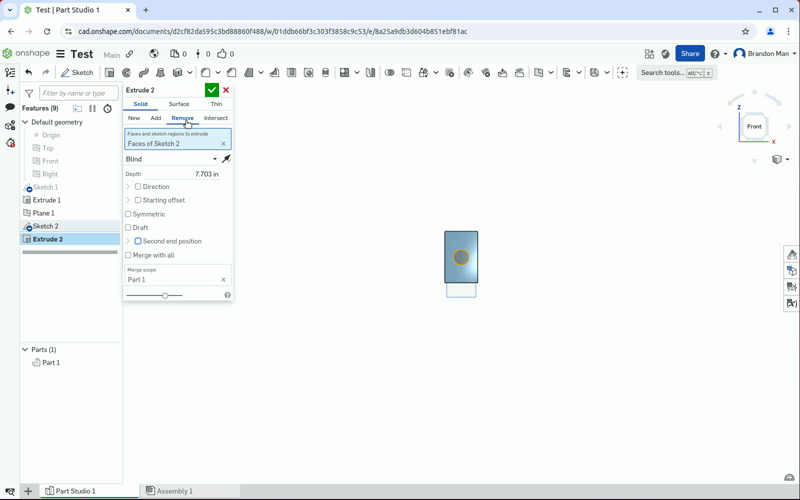
key(space)
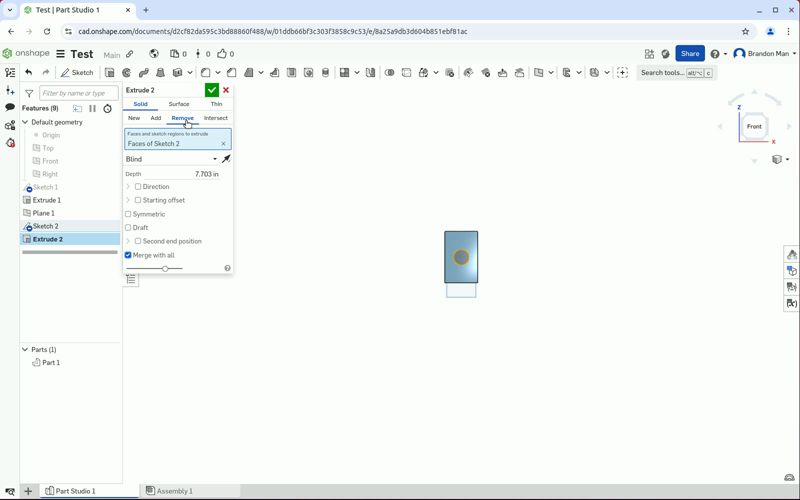
key(enter)
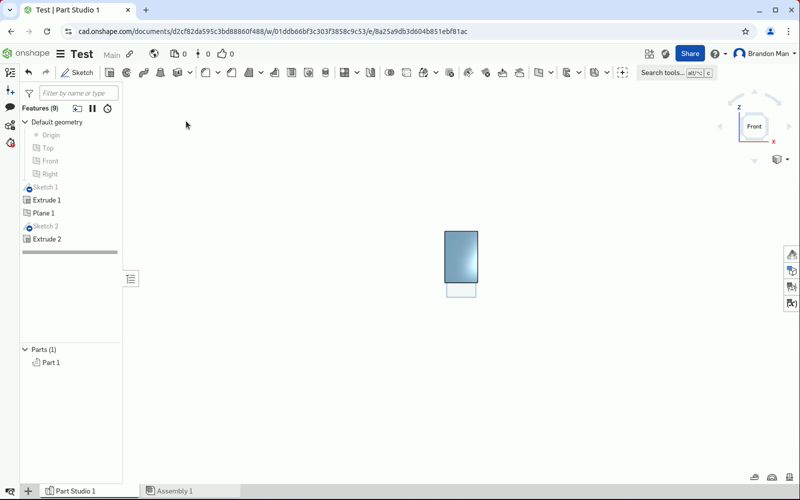
key(shift+h)
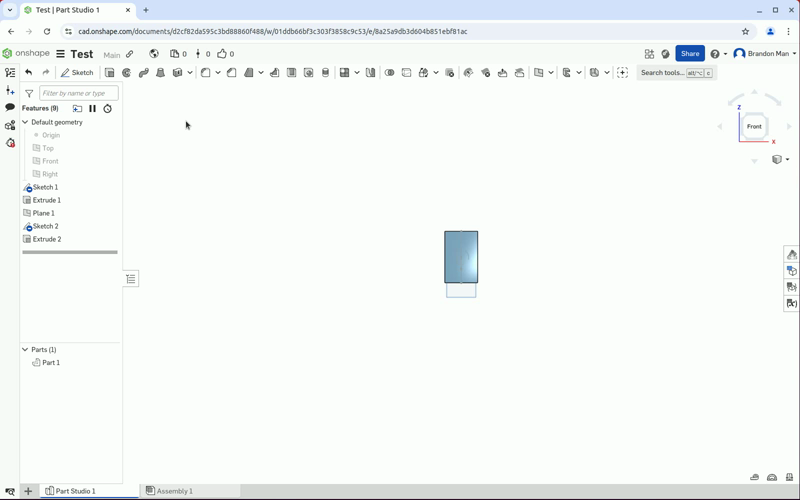
key(shift+h)
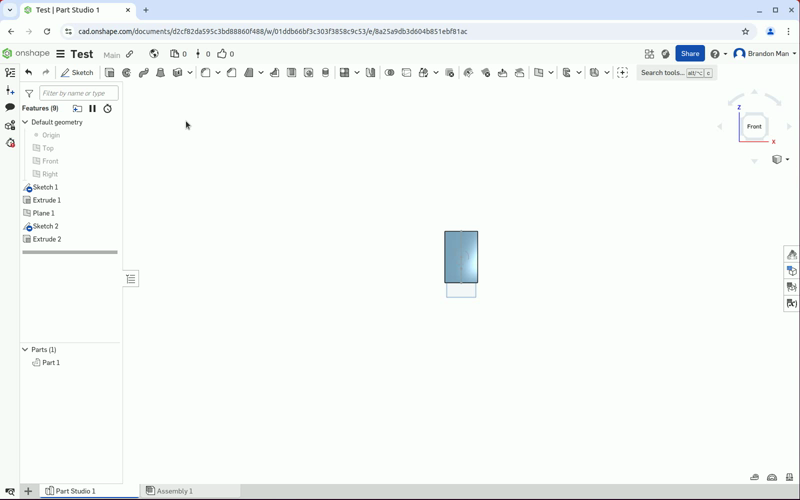
key(shift+7)
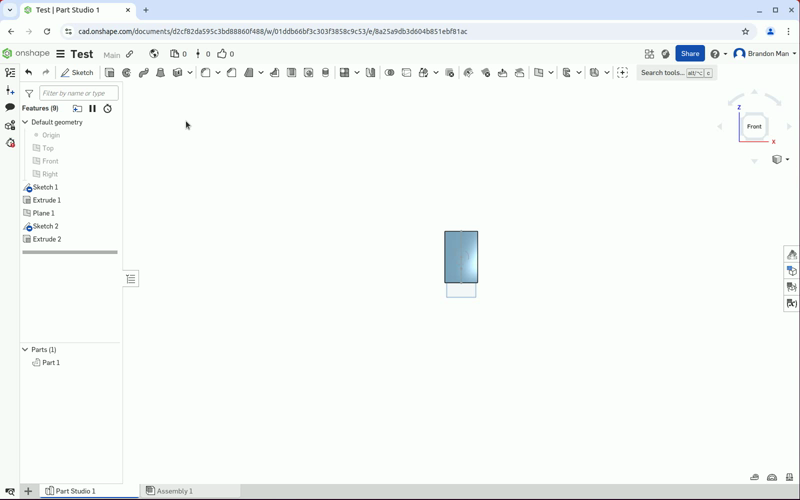
key(left, 2)
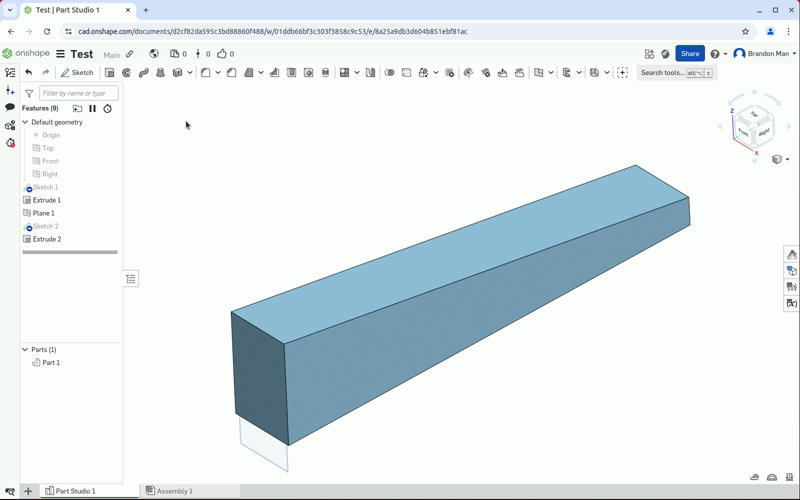
key(down, 2)
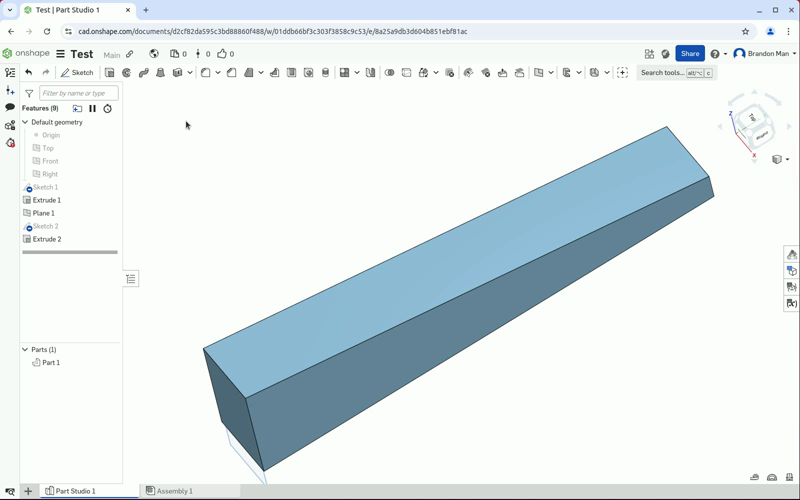
key(up, 2)
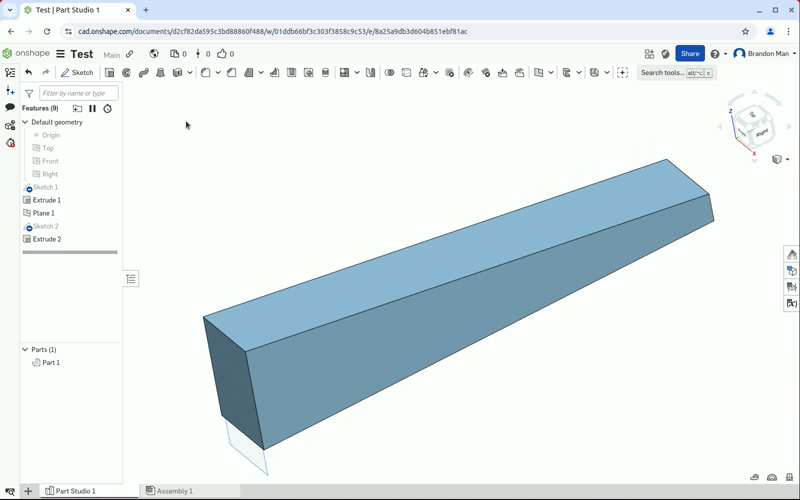
key(right, 2)
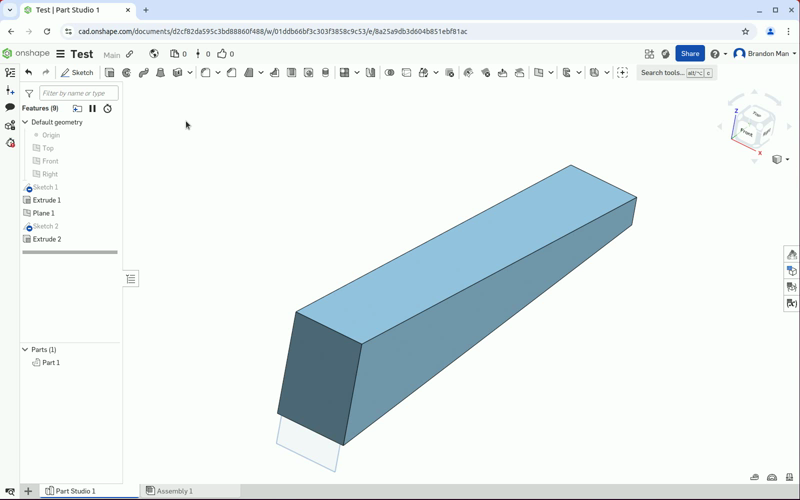
mouse_move(73, 189)
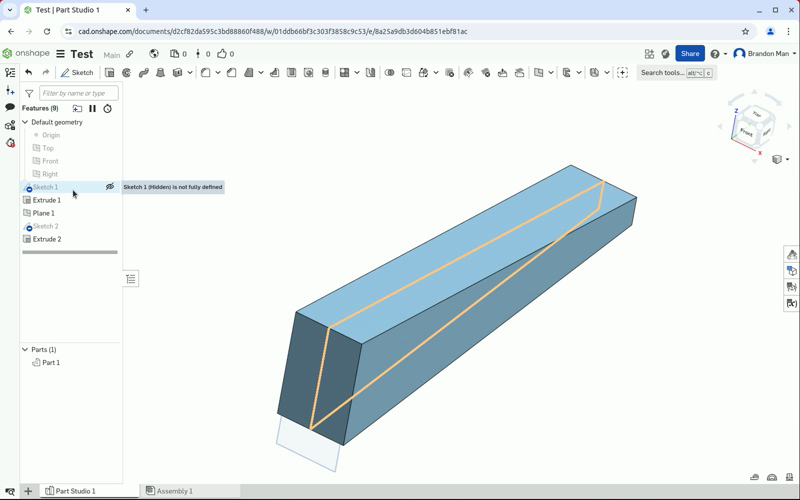
click(73, 189)